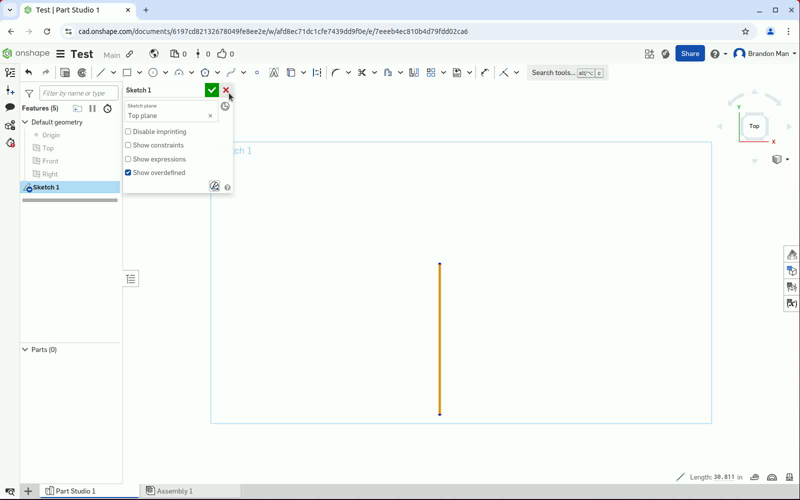
key(shift+h)
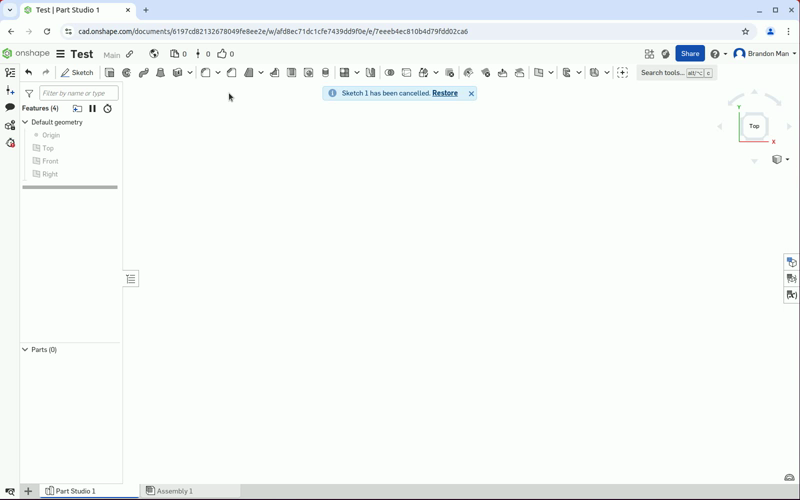
mouse_move(73, 352)
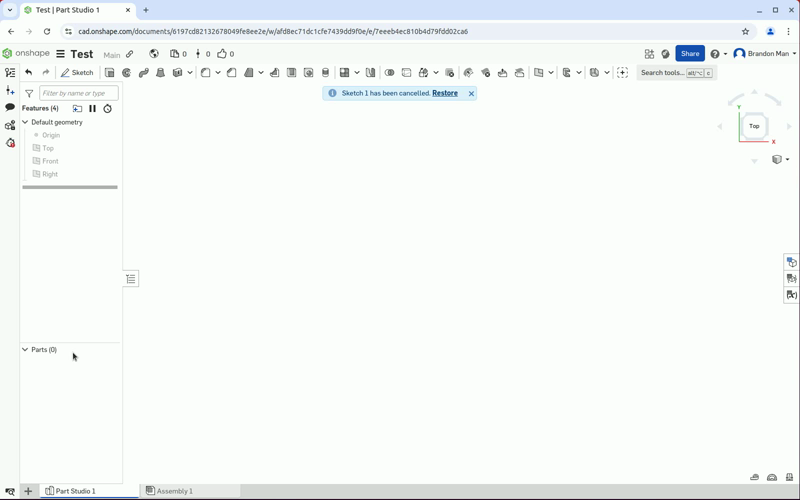
key(y)
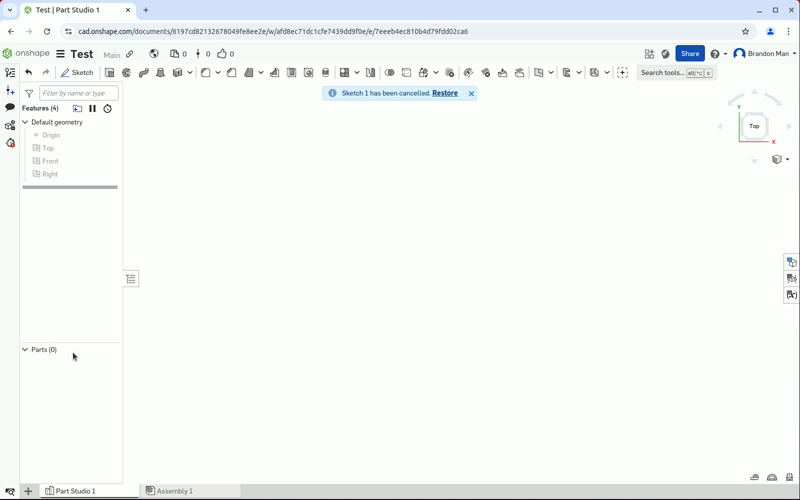
key(shift+p)
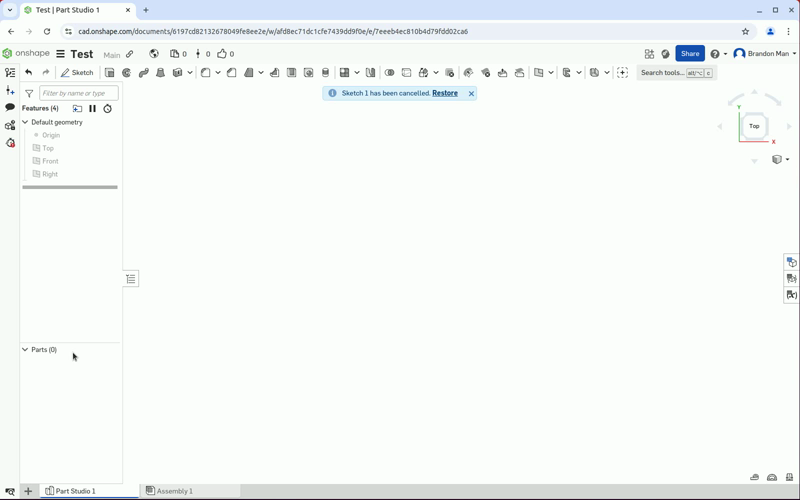
key(space)
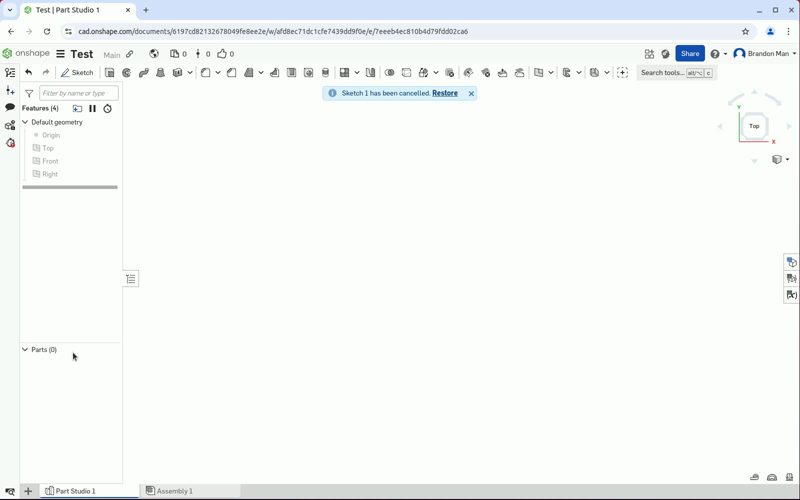
key_down(shift)
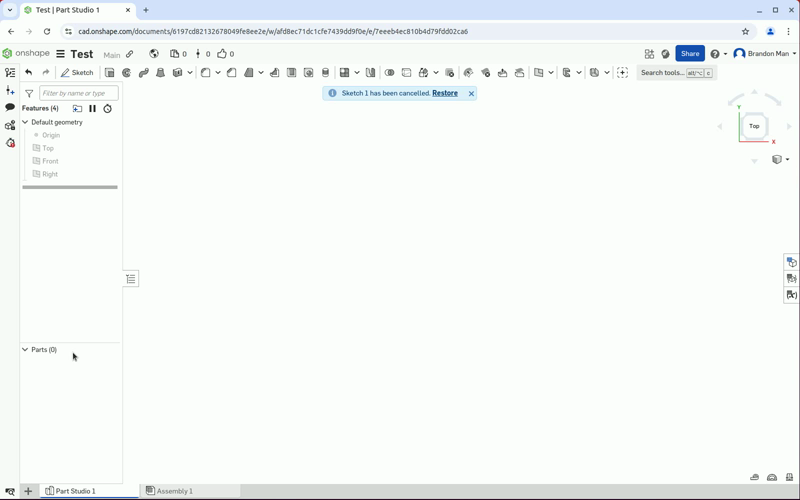
key(up)
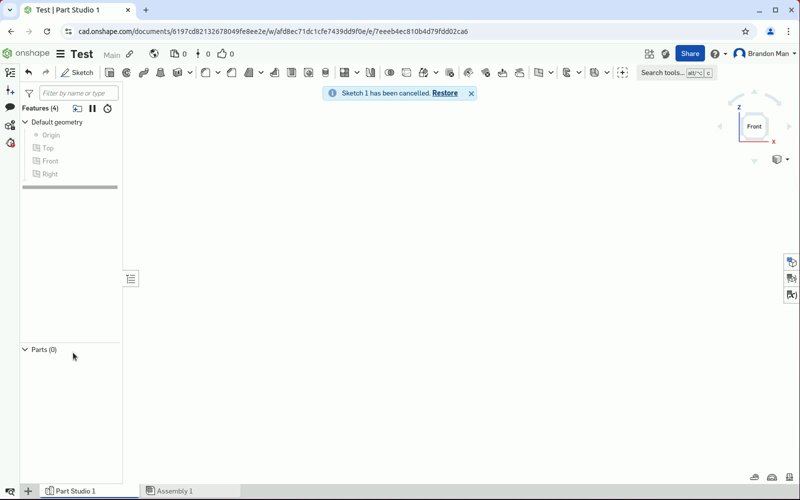
key_up(shift)
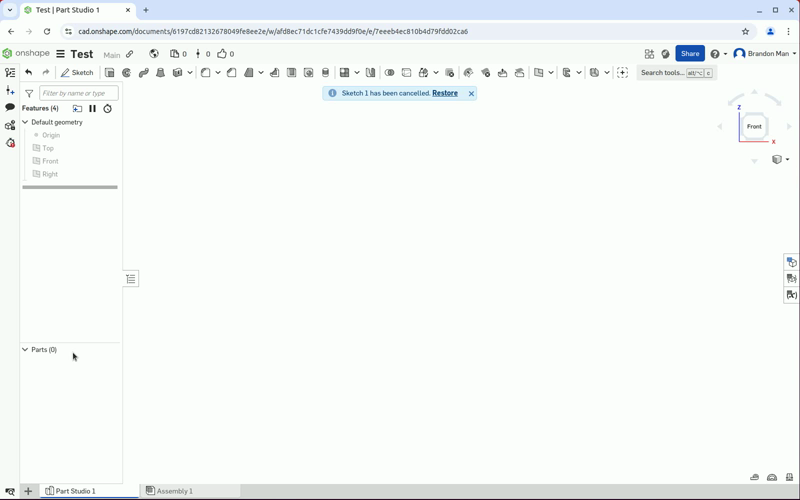
mouse_move(73, 352)
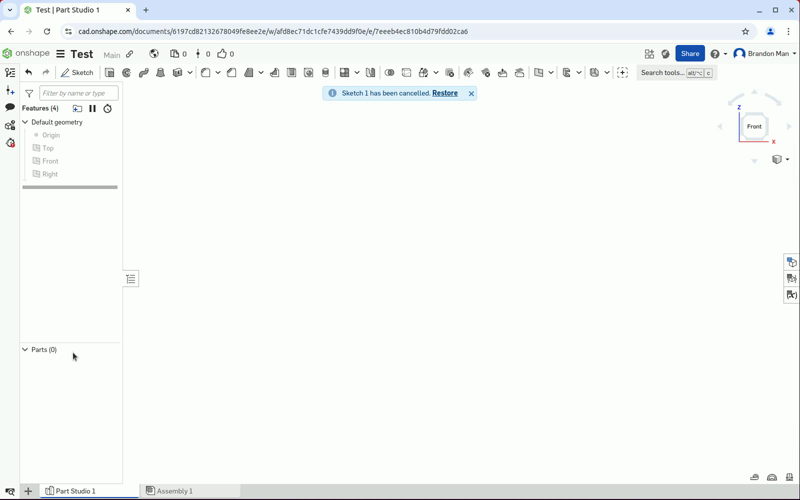
key(shift+y)
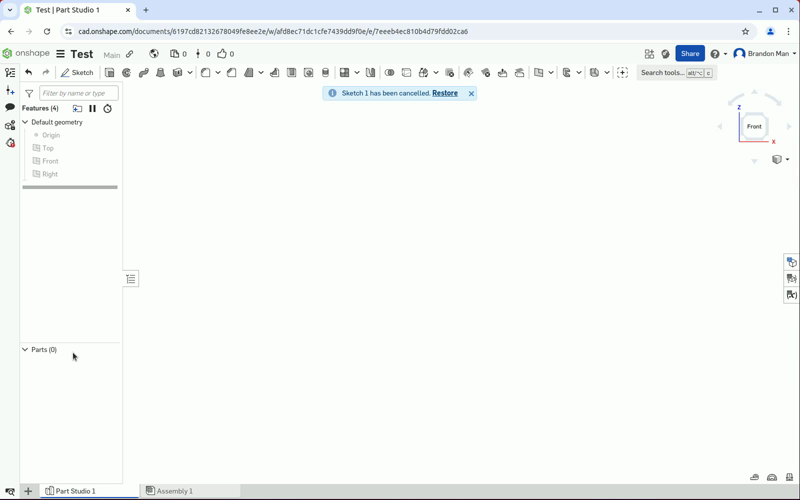
key(shift+s)
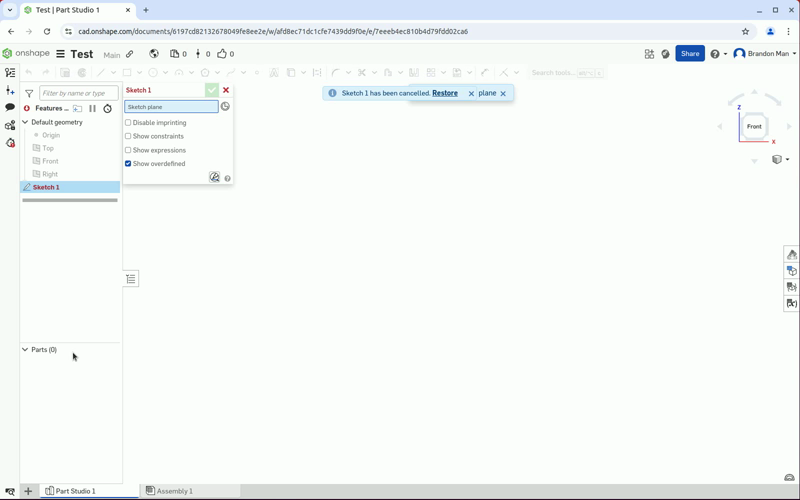
mouse_move(73, 163)
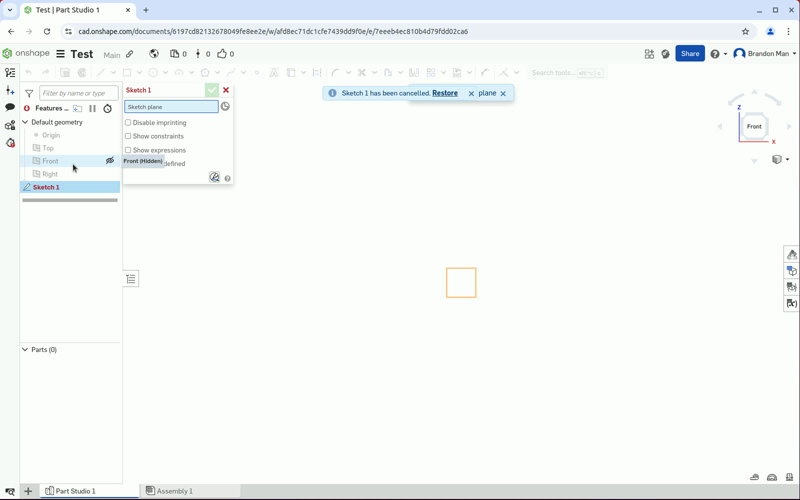
click(73, 163)
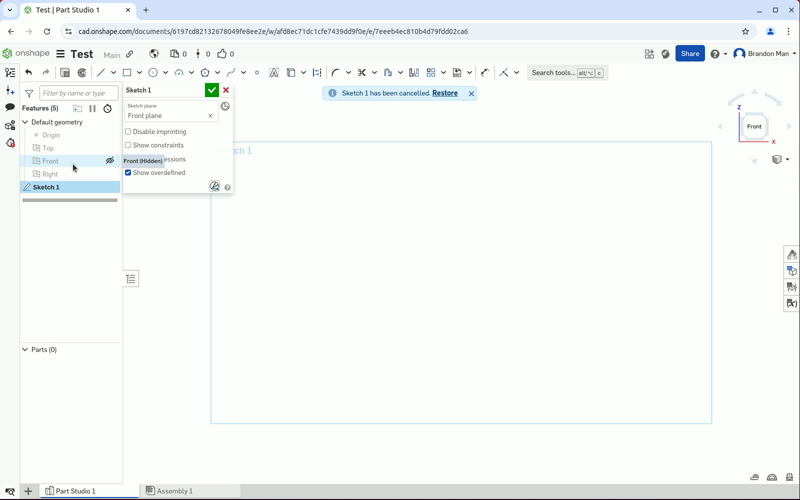
mouse_move(73, 352)
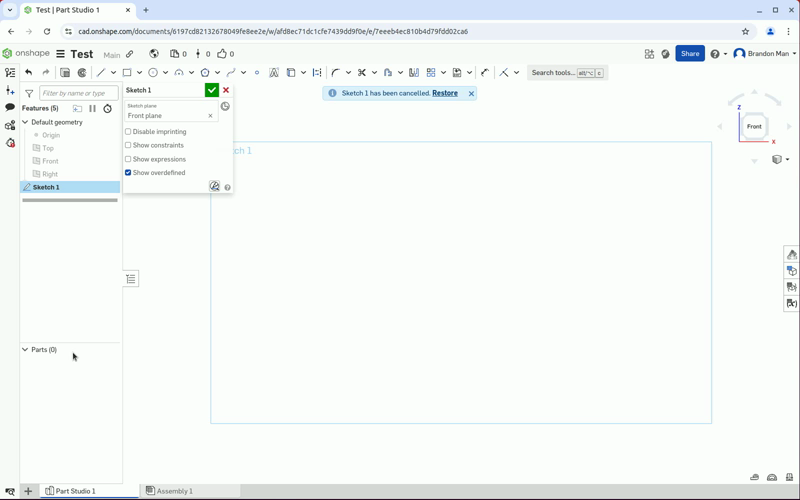
key(y)
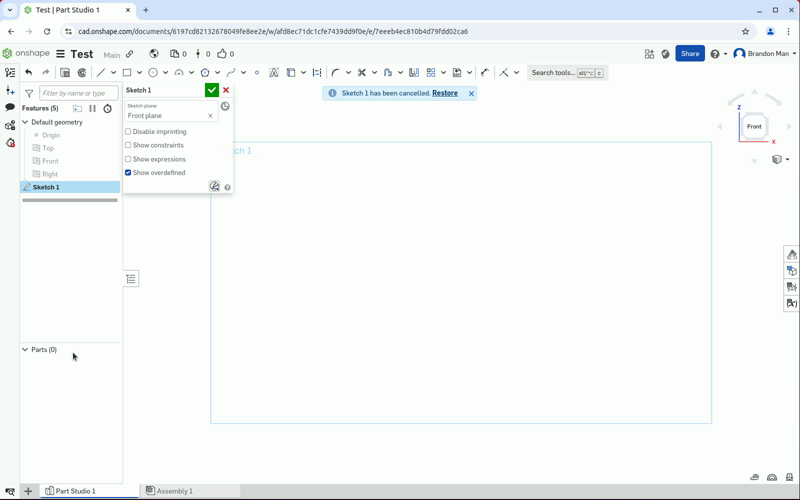
key(l)
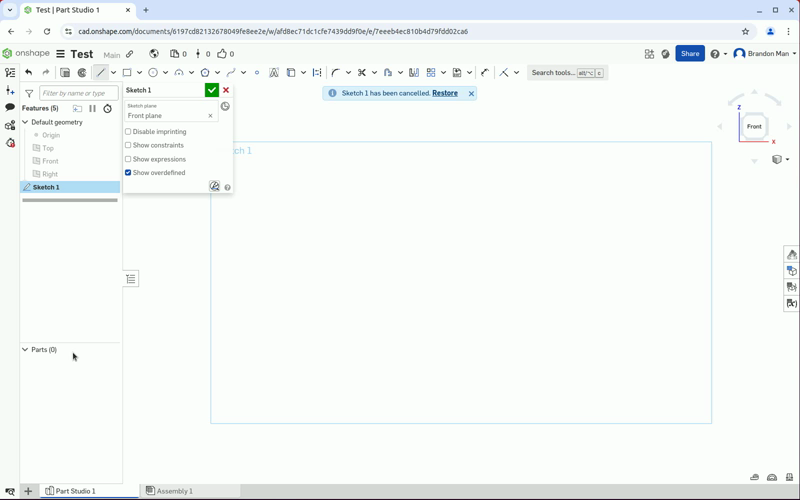
key_down(shift)
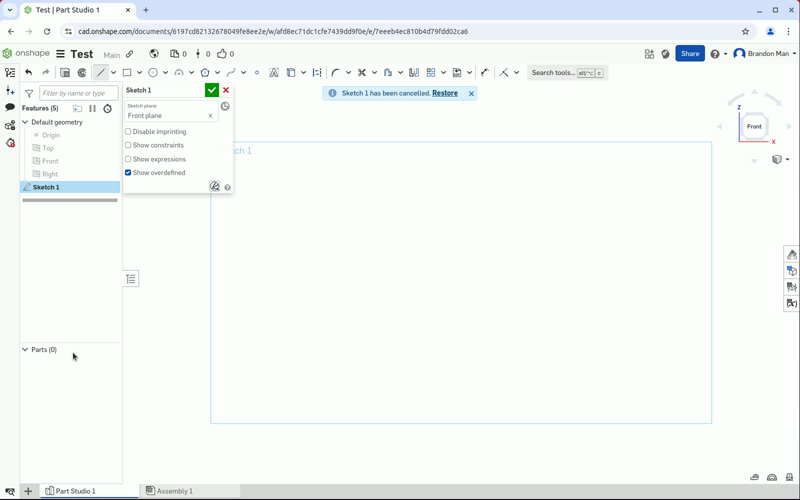
mouse_move(348, 249)
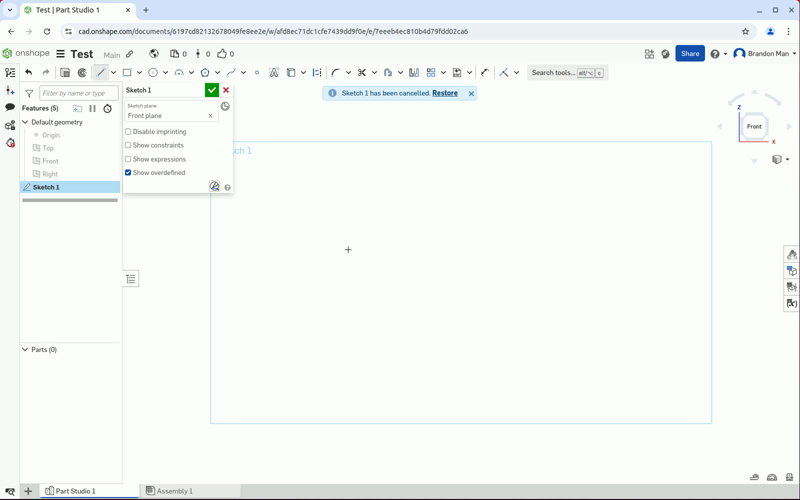
click(348, 249)
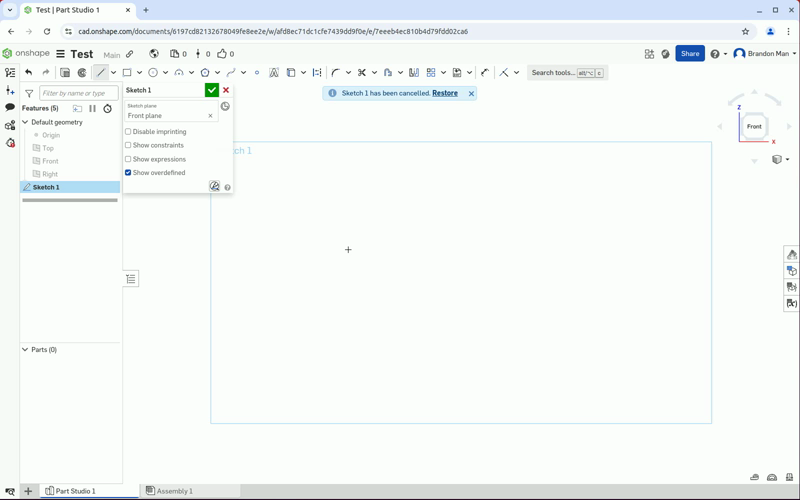
key_up(shift)
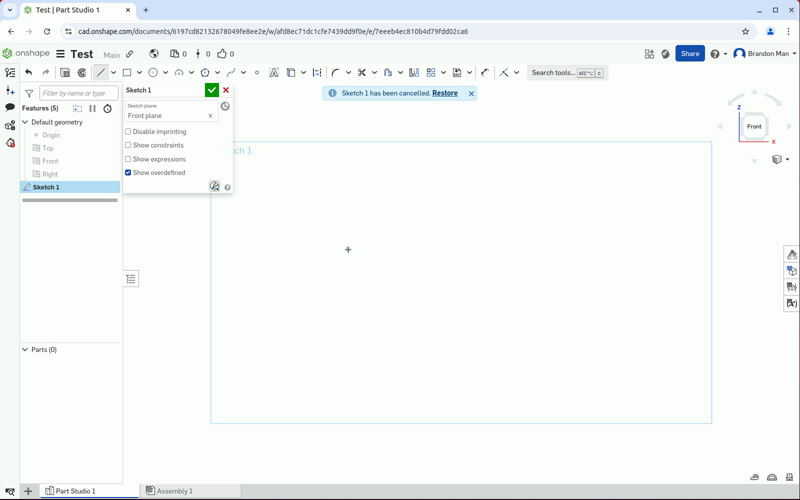
key_down(shift)
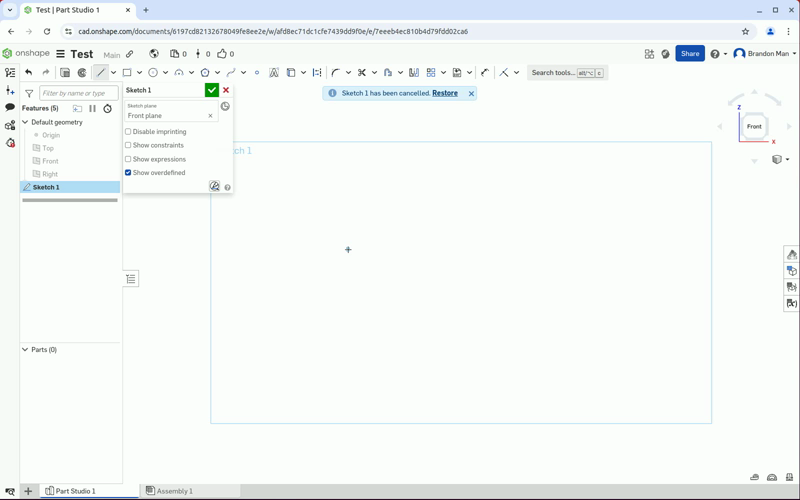
mouse_move(412, 249)
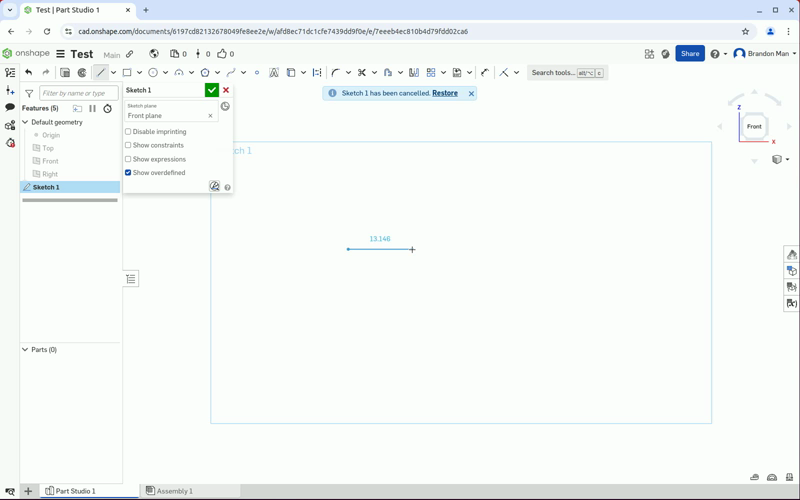
click(412, 249)
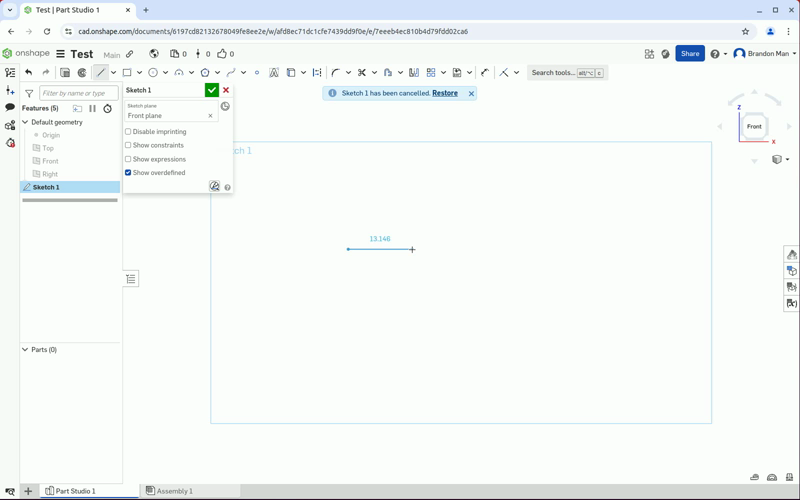
key_up(shift)
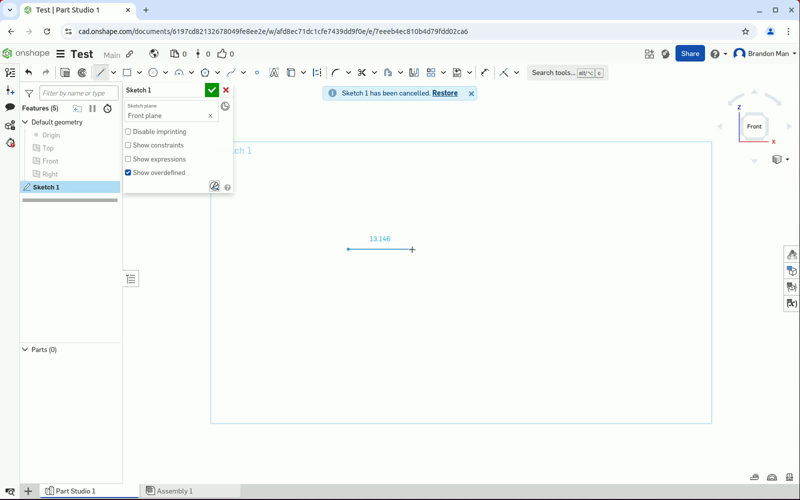
key_down(shift)
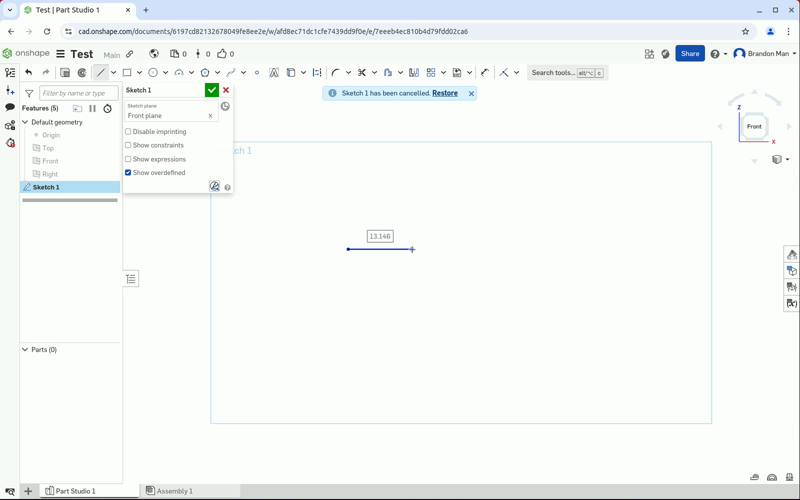
mouse_move(442, 249)
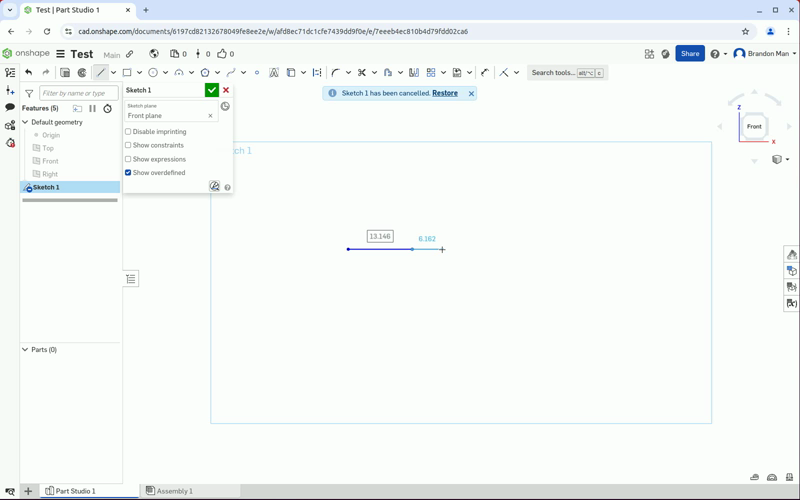
mouse_move(412, 227)
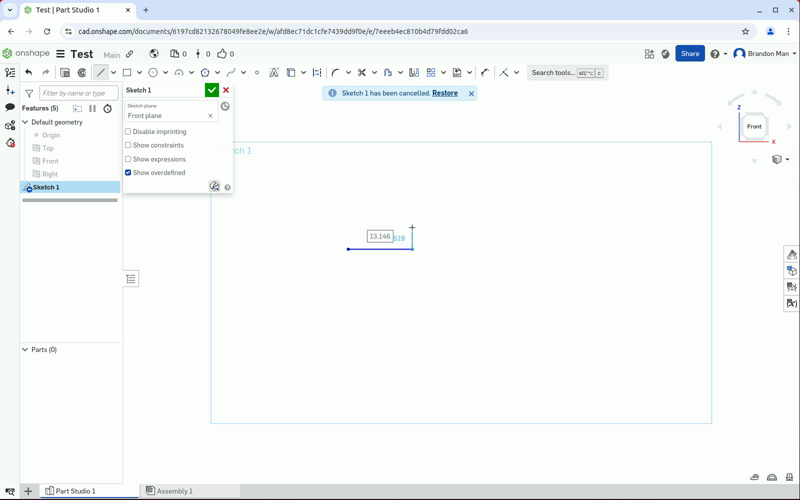
click(412, 227)
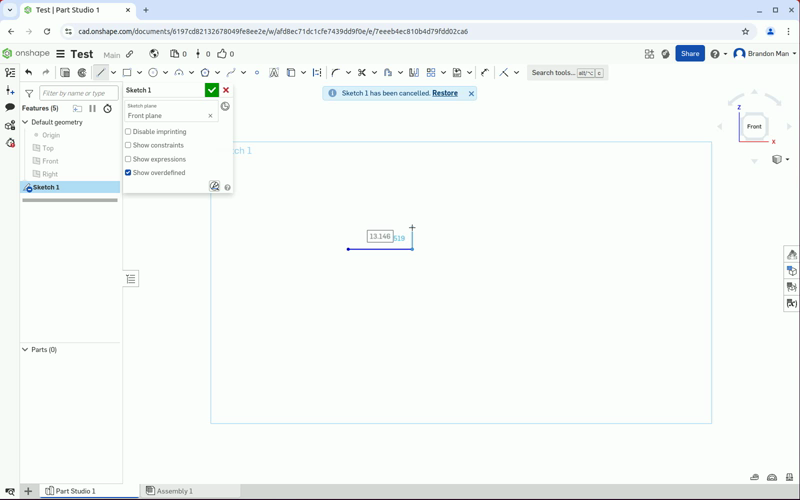
key_up(shift)
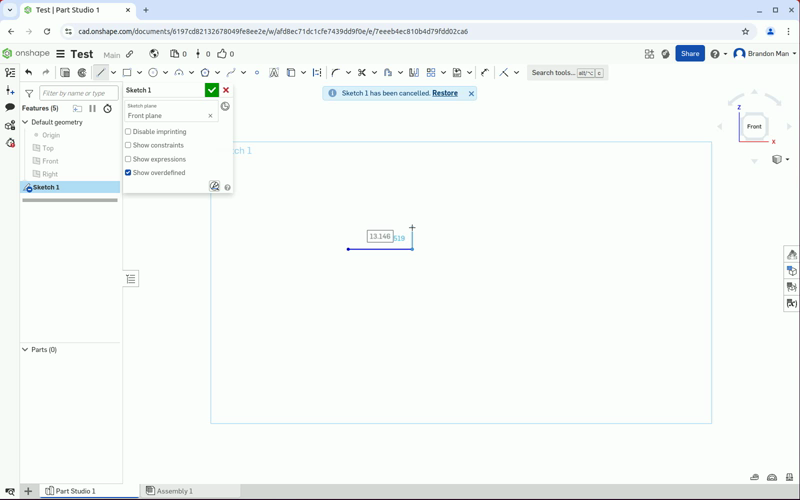
key_down(shift)
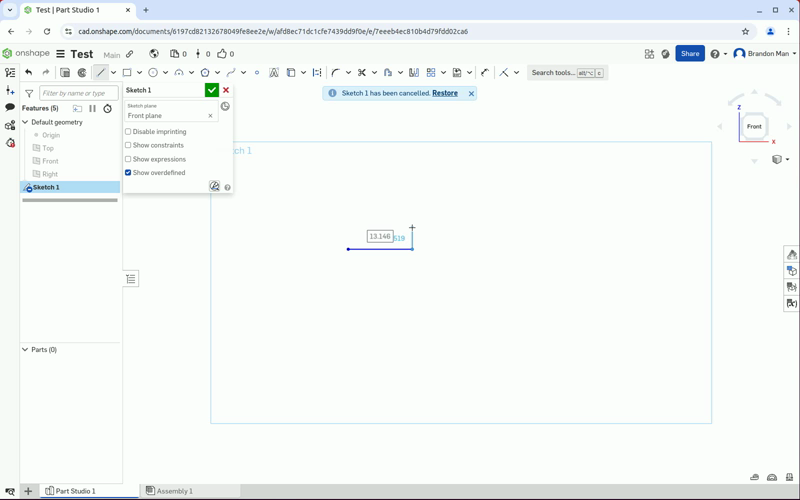
mouse_move(442, 227)
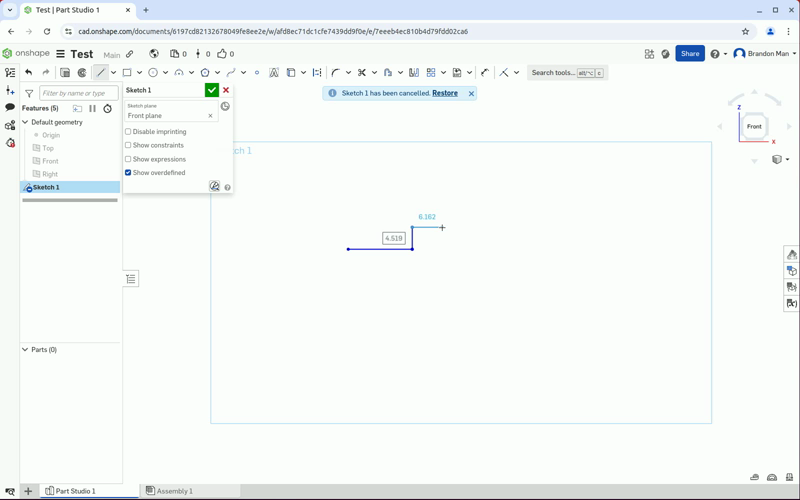
mouse_move(390, 227)
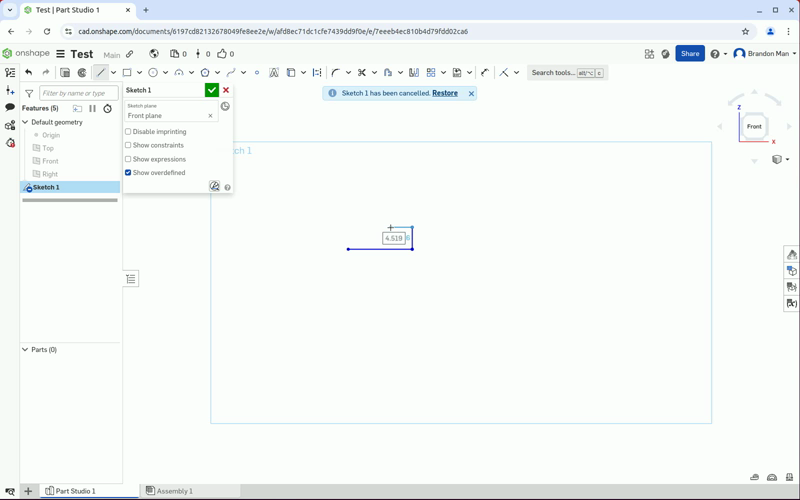
click(390, 227)
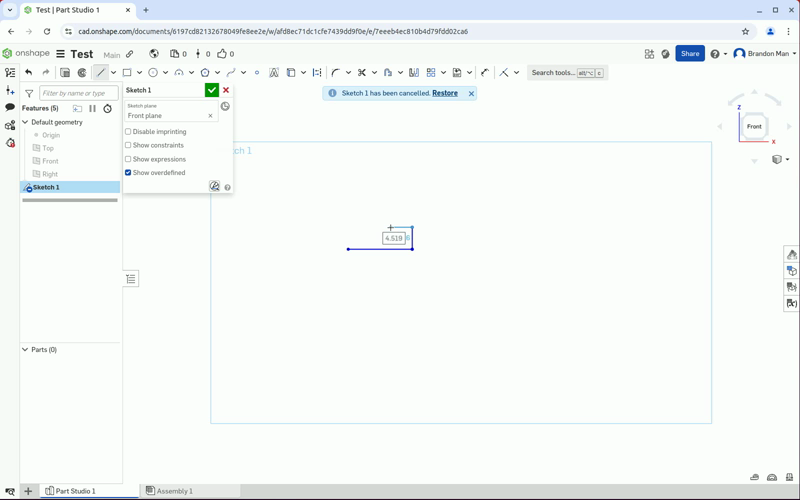
key_up(shift)
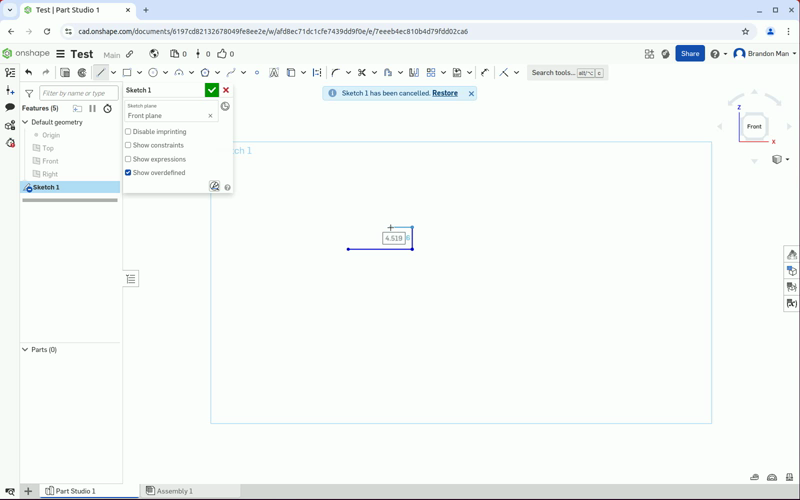
key_down(shift)
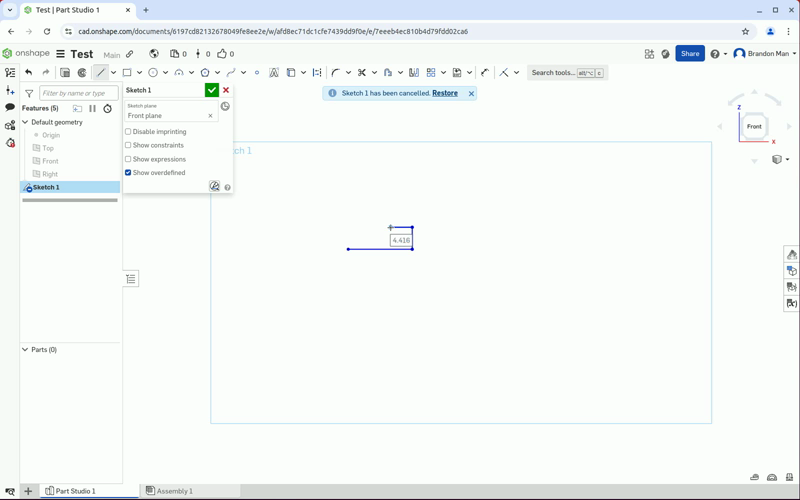
mouse_move(420, 227)
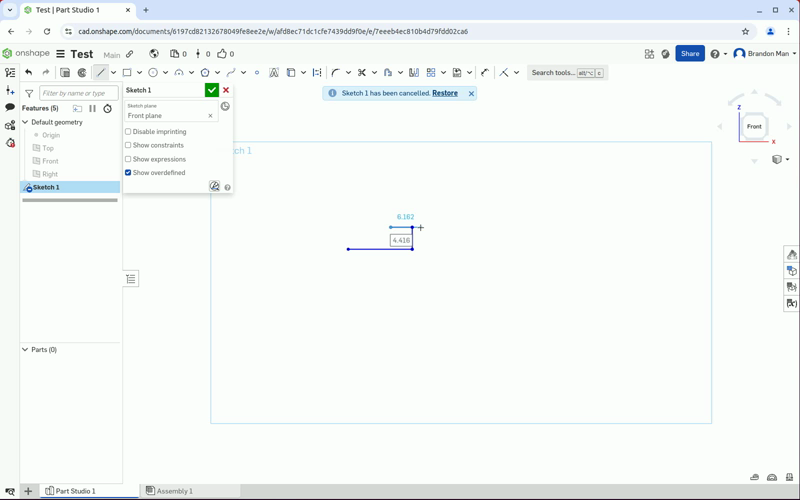
mouse_move(371, 185)
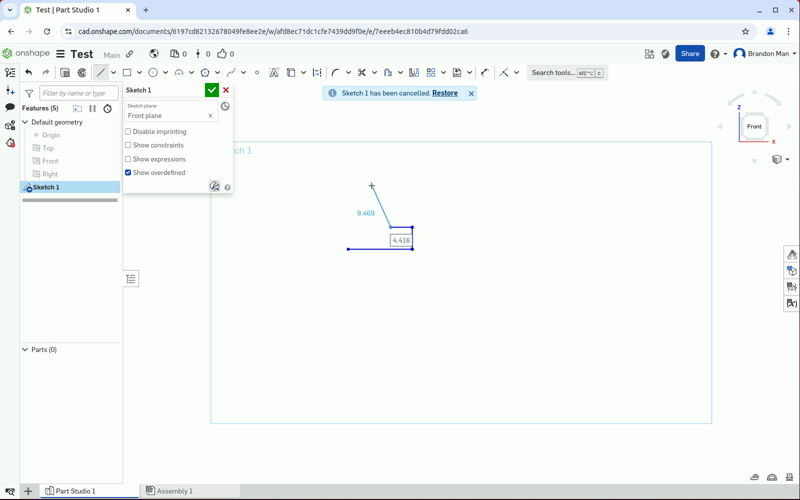
click(371, 185)
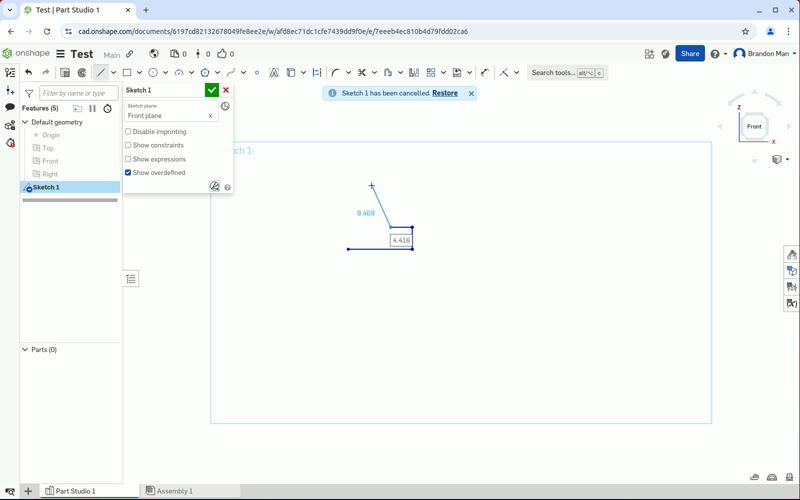
key_up(shift)
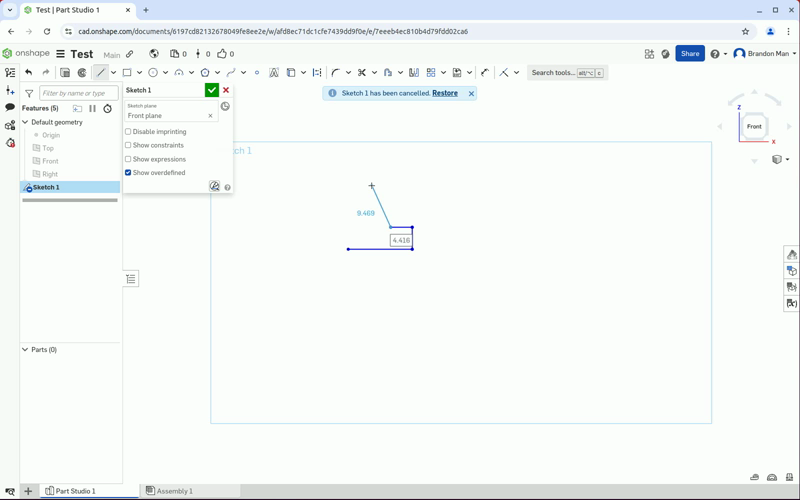
key_down(shift)
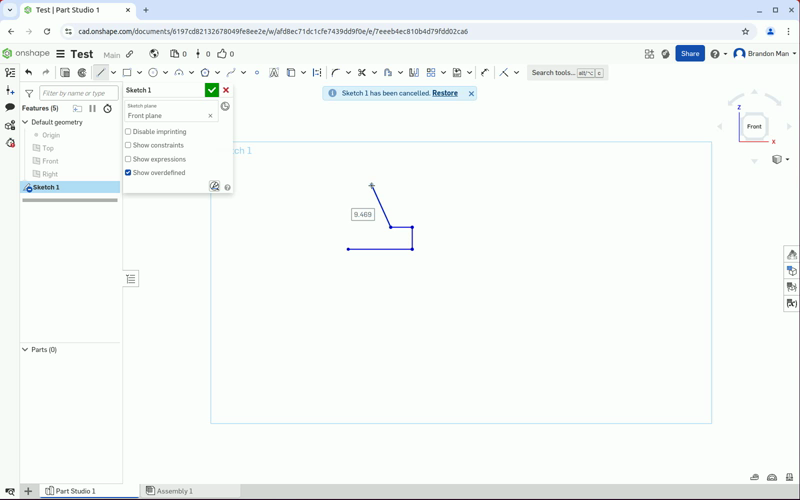
mouse_move(401, 185)
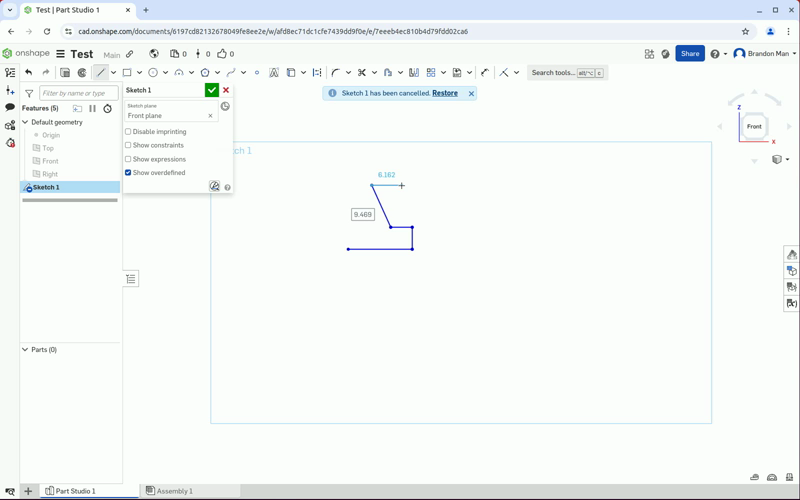
mouse_move(348, 185)
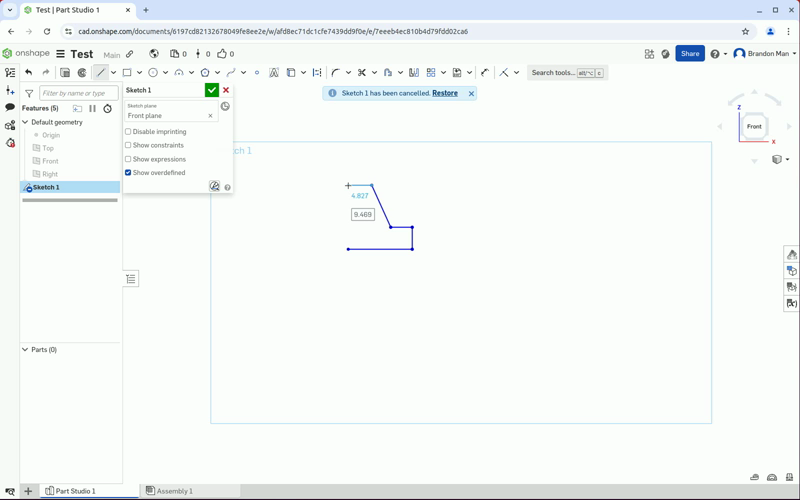
click(348, 185)
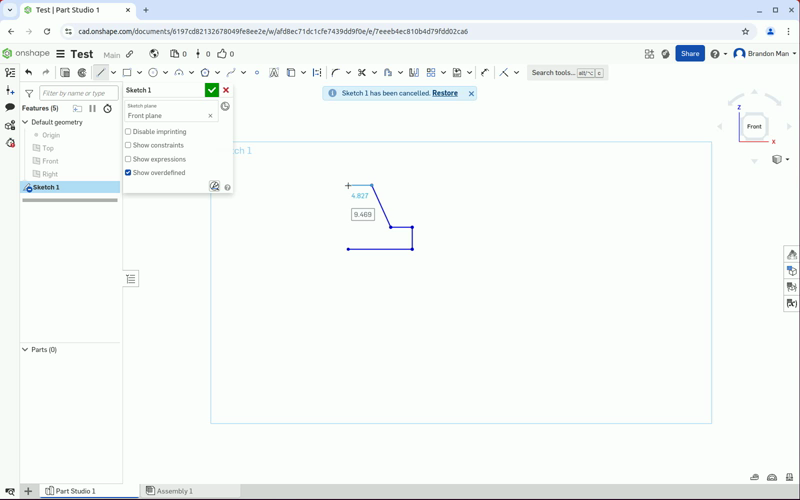
key_up(shift)
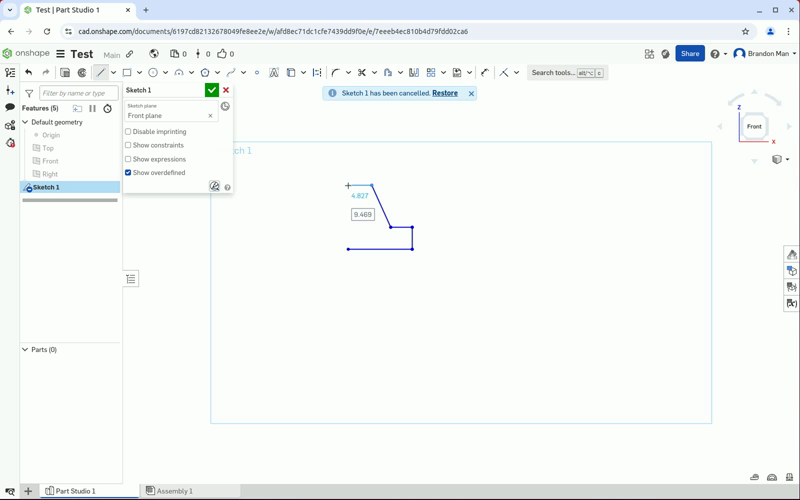
key_down(shift)
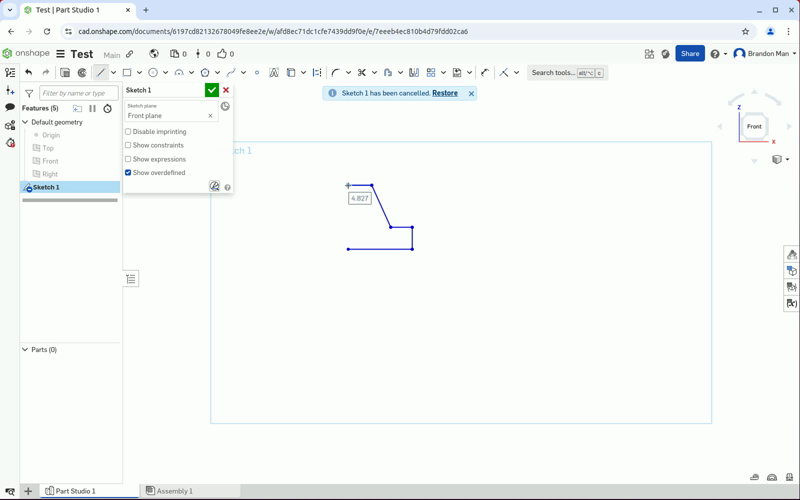
mouse_move(348, 249)
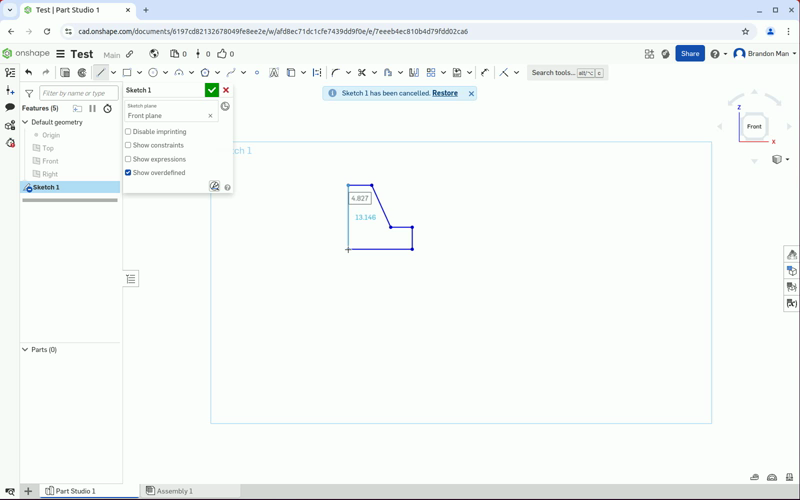
key_up(shift)
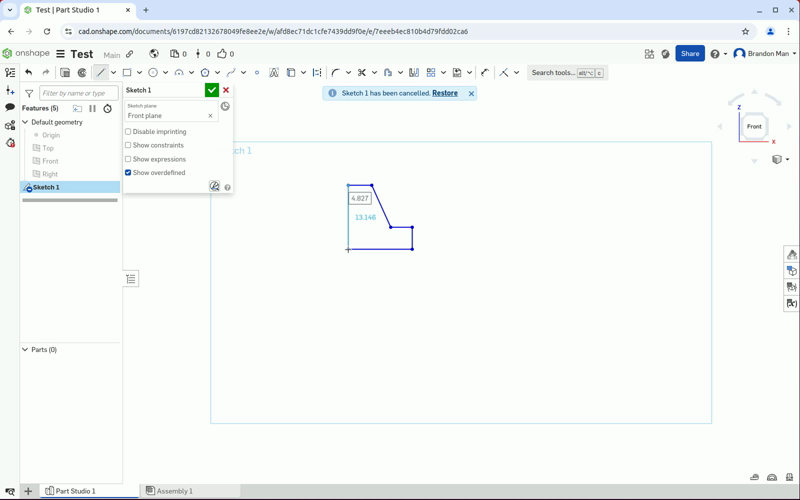
click(348, 249)
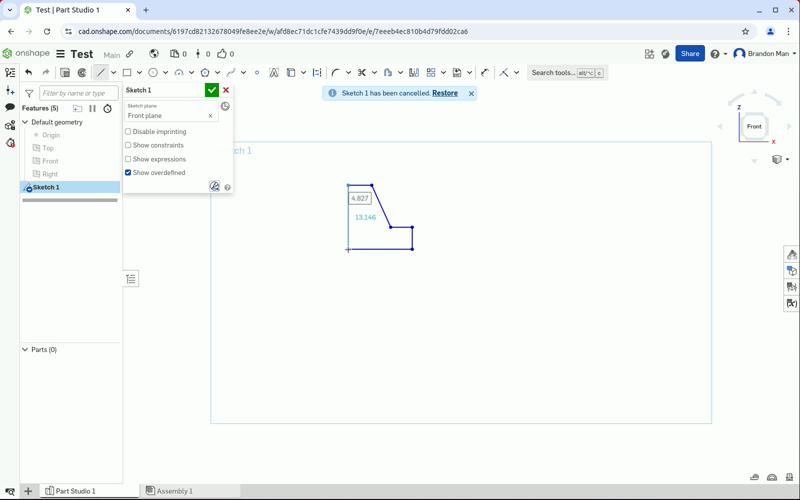
key(esc)
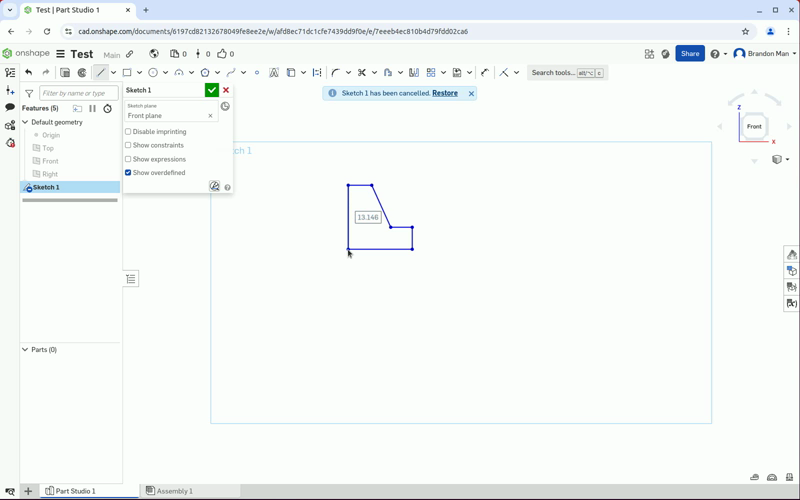
mouse_move(379, 234)
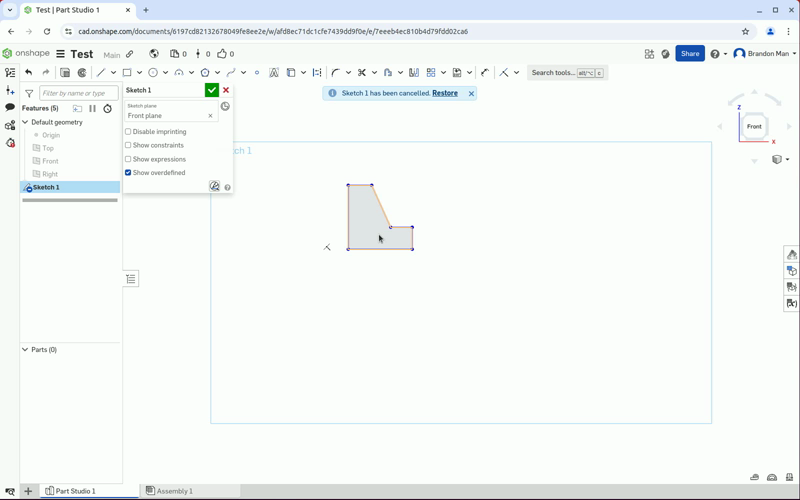
click(379, 234)
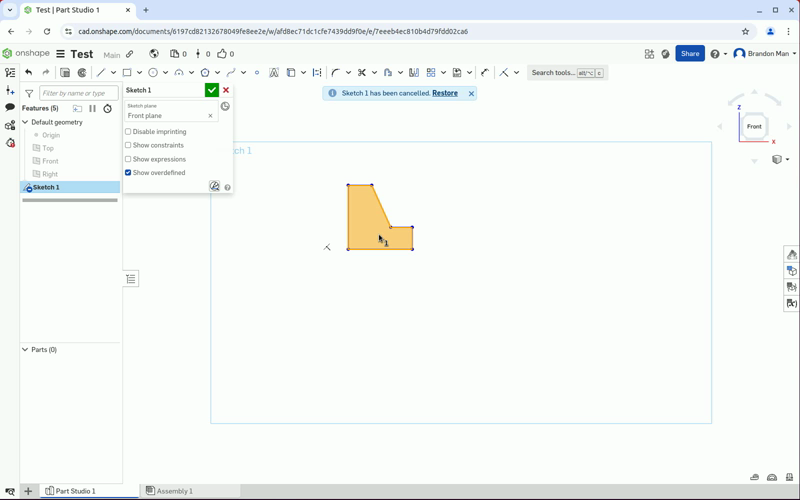
mouse_move(73, 352)
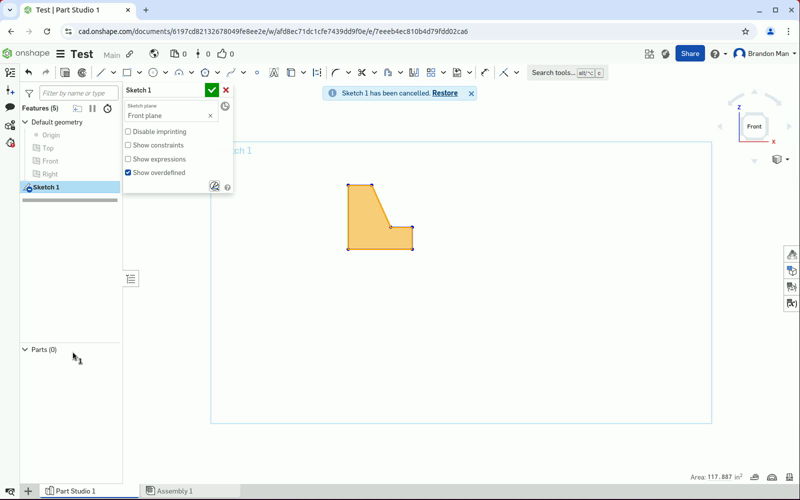
key(shift+y)
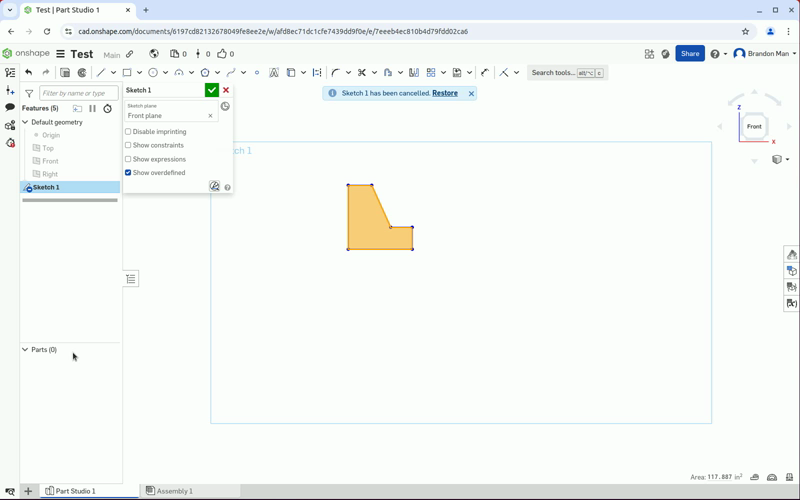
key(shift+e)
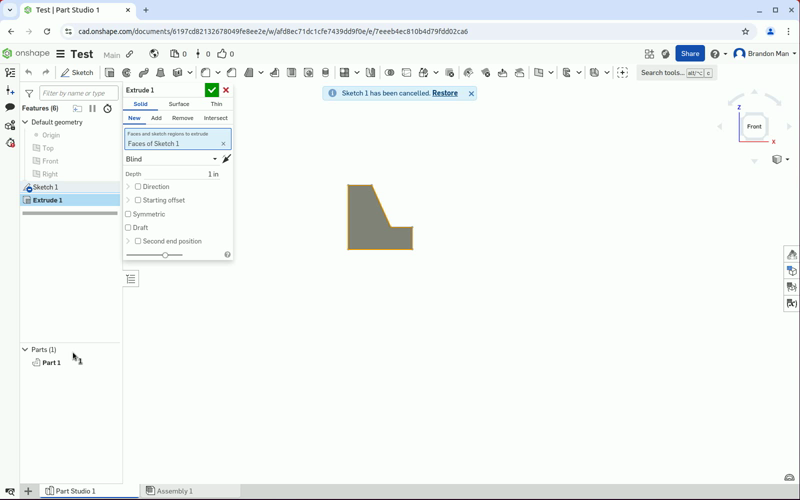
mouse_move(143, 106)
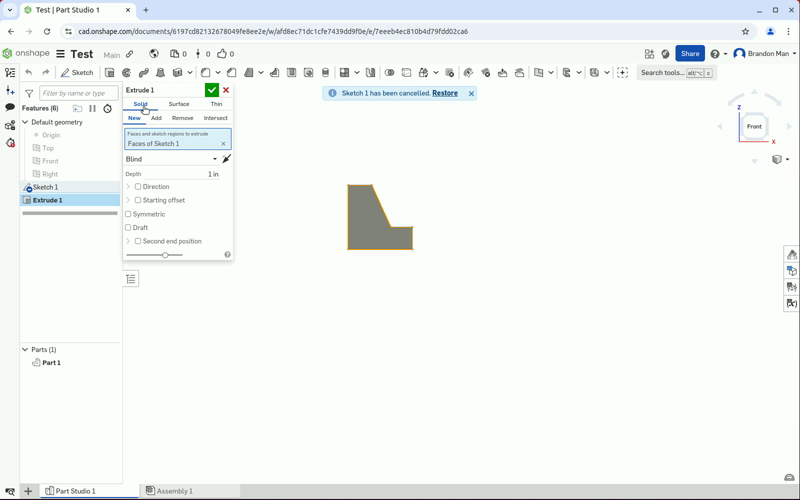
click(143, 106)
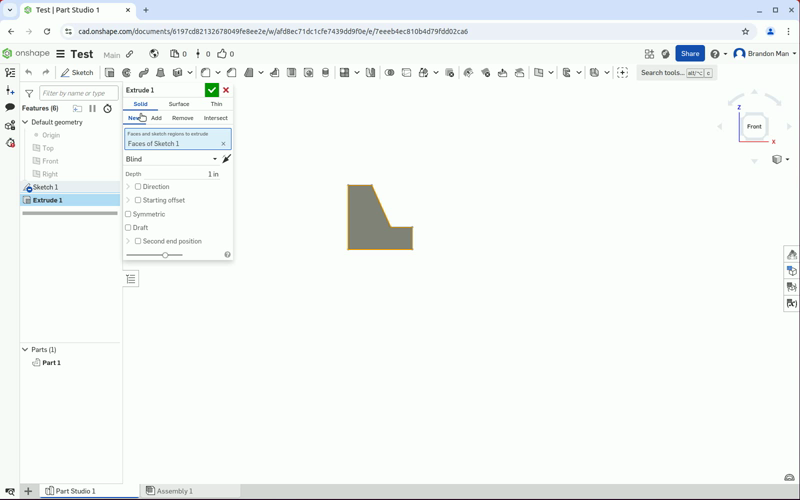
mouse_move(137, 120)
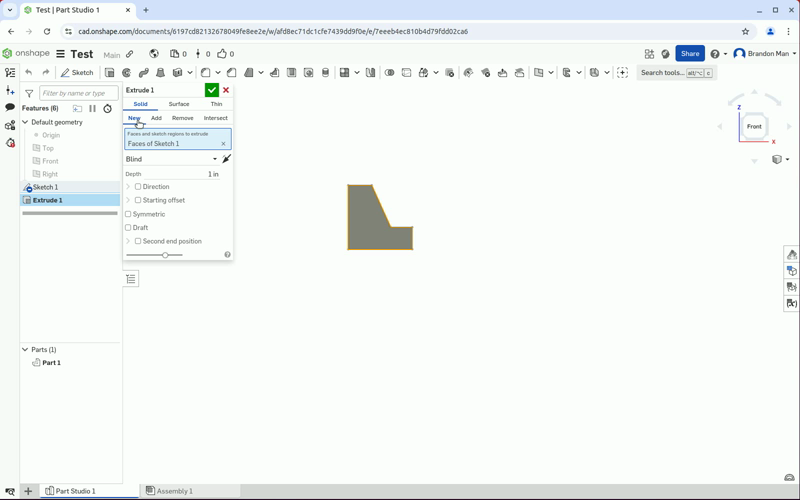
click(137, 120)
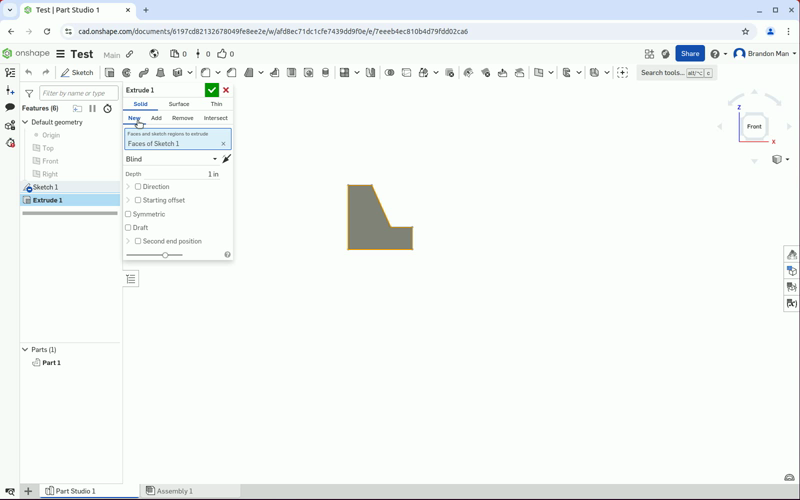
key(tab, 4)
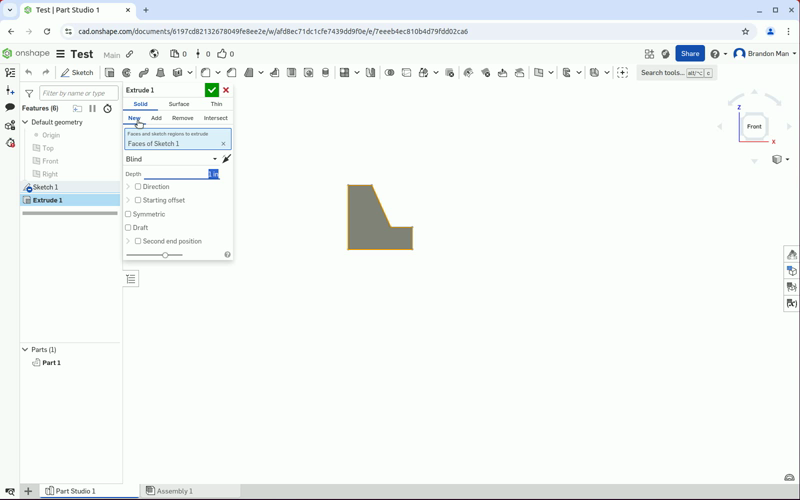
text(8.666)
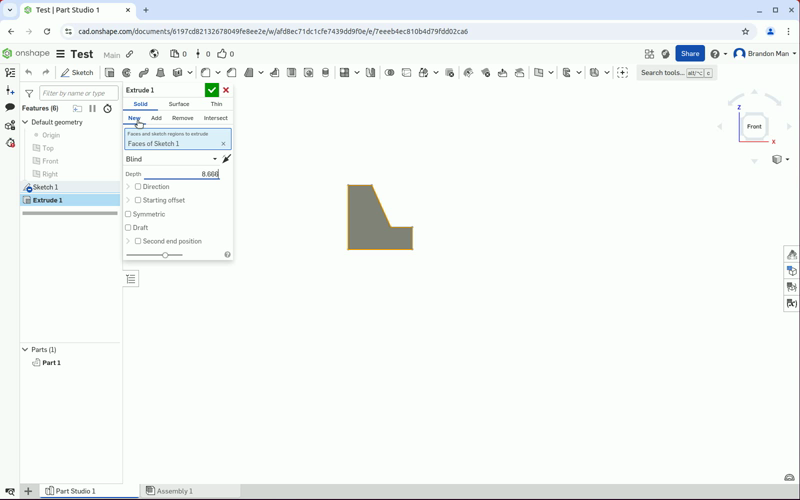
key(enter)
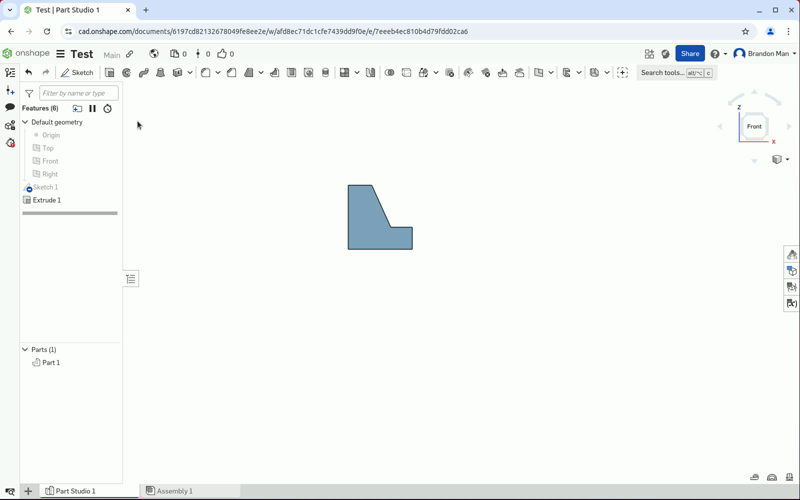
key(shift+h)
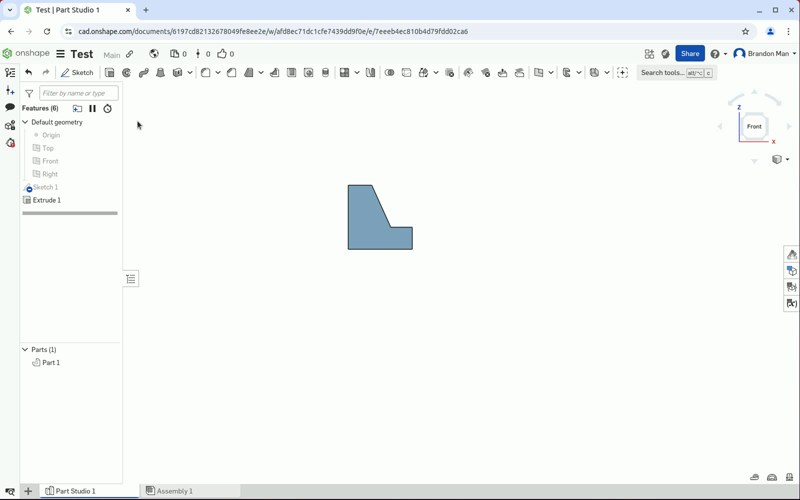
key(shift+h)
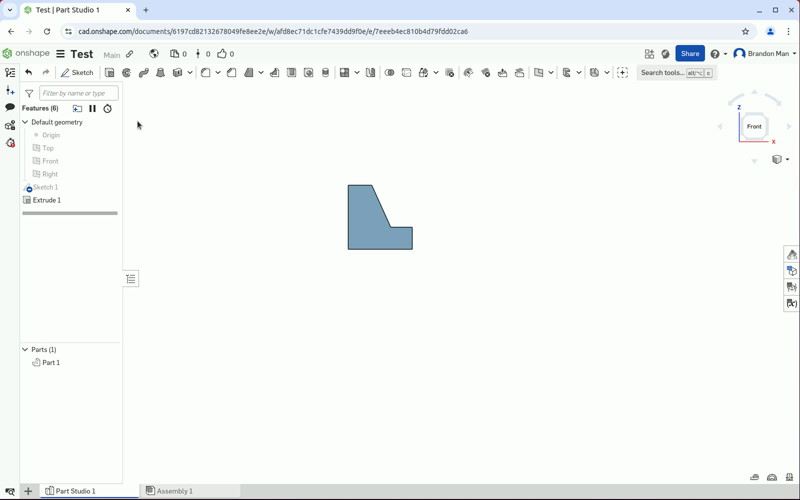
mouse_move(73, 189)
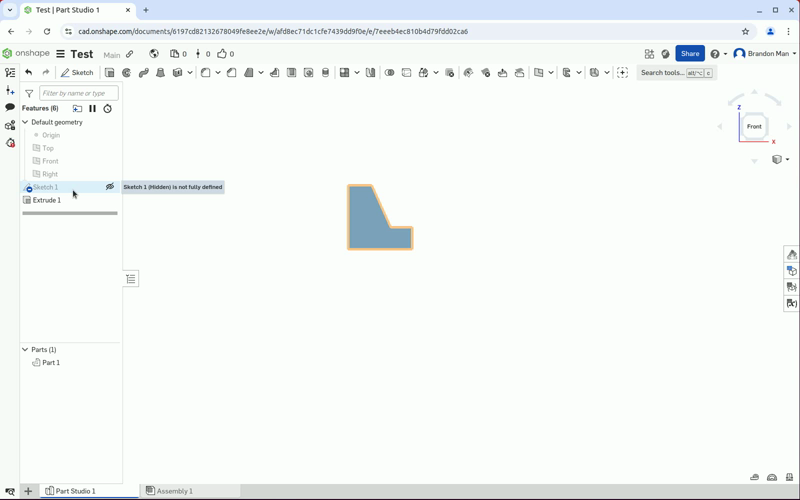
click(73, 189)
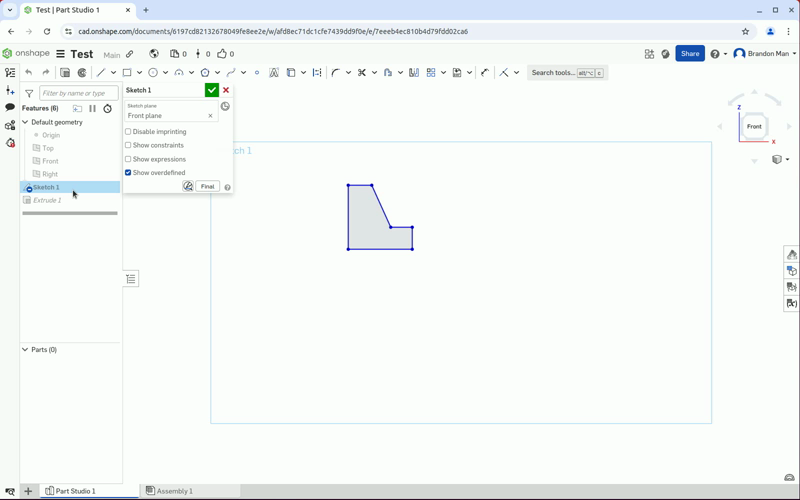
mouse_move(229, 92)
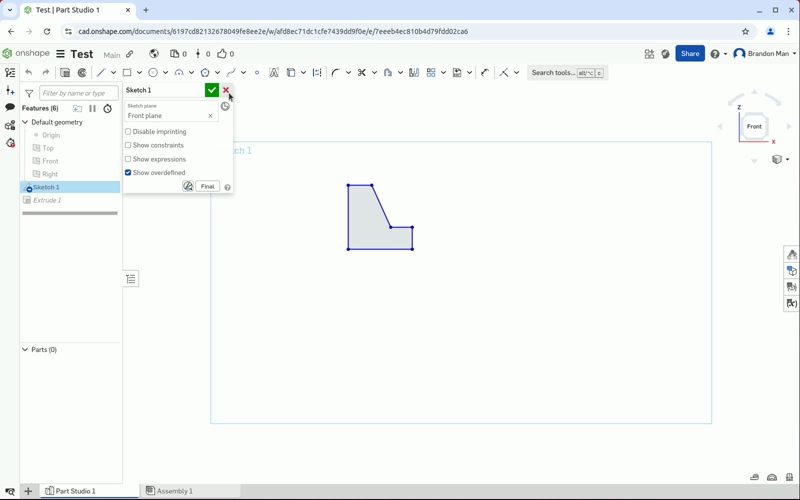
click(229, 92)
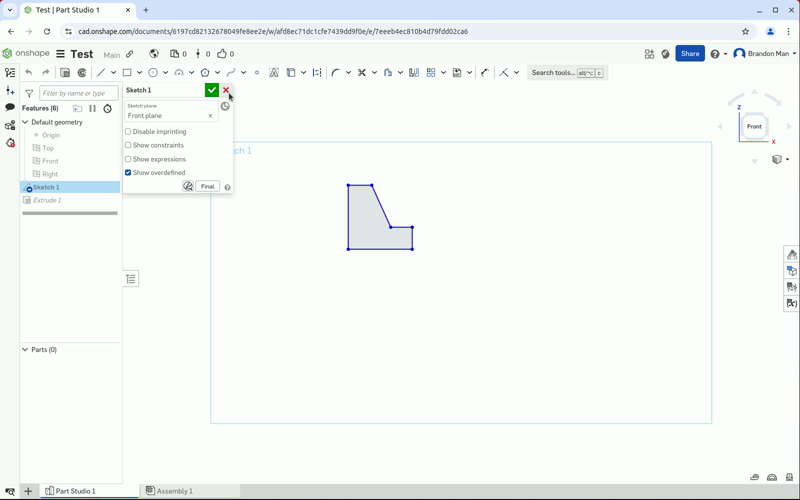
key(shift+s)
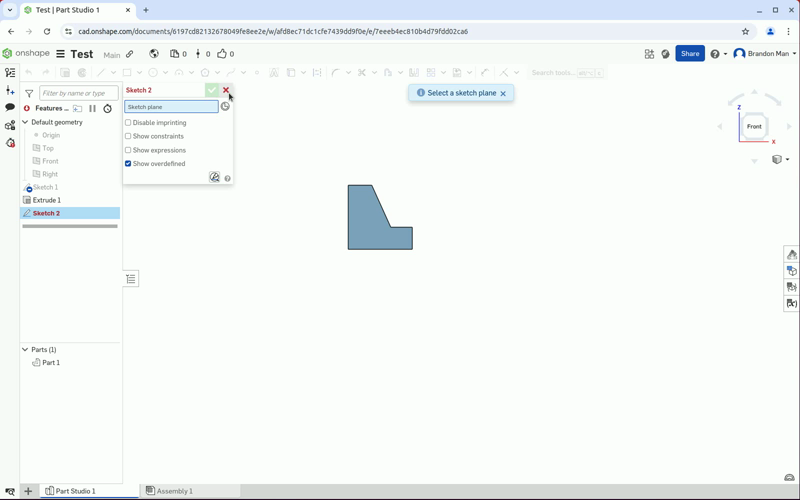
mouse_move(73, 163)
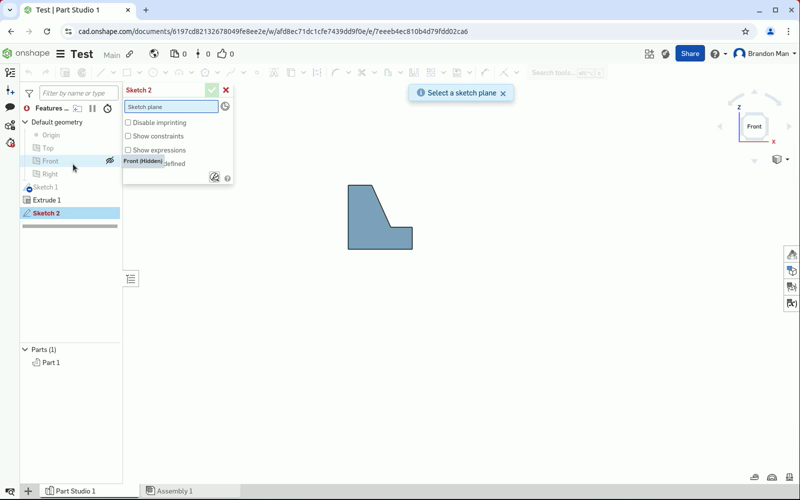
click(73, 163)
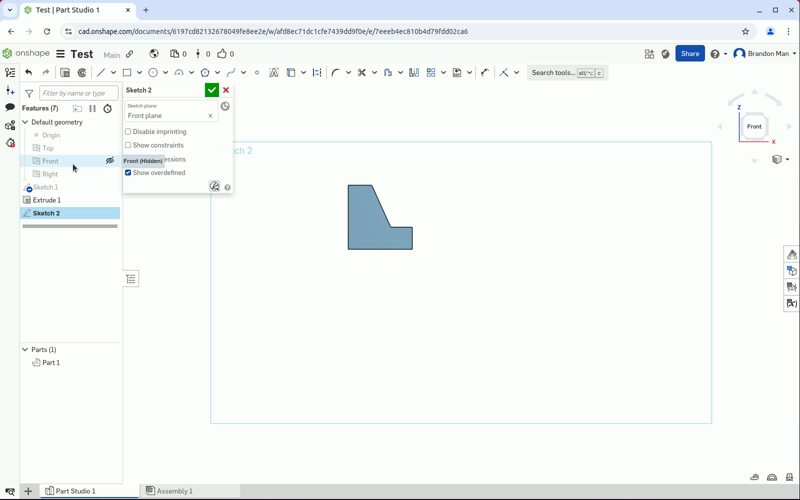
mouse_move(73, 352)
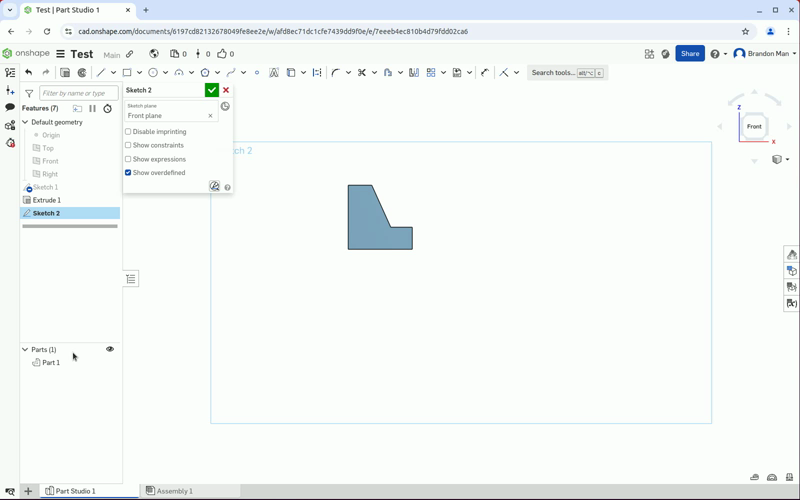
key(y)
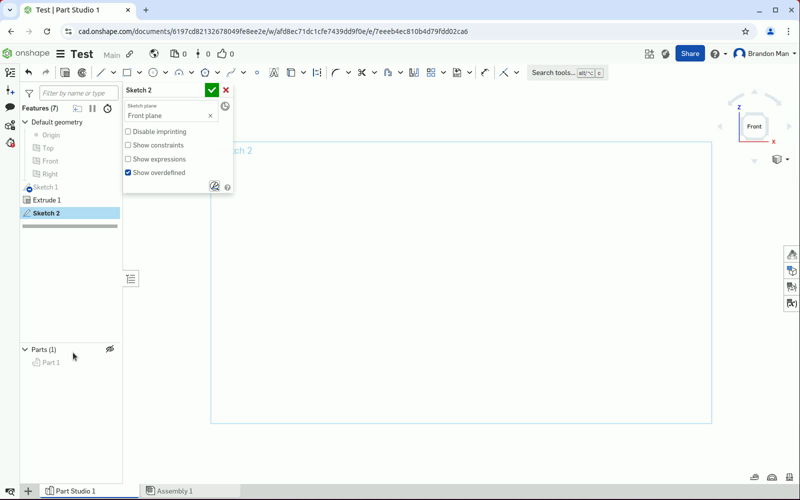
key(l)
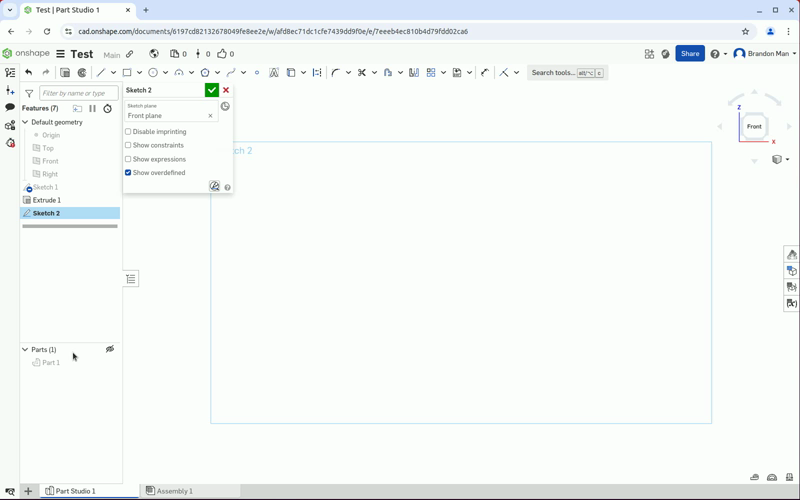
key_down(shift)
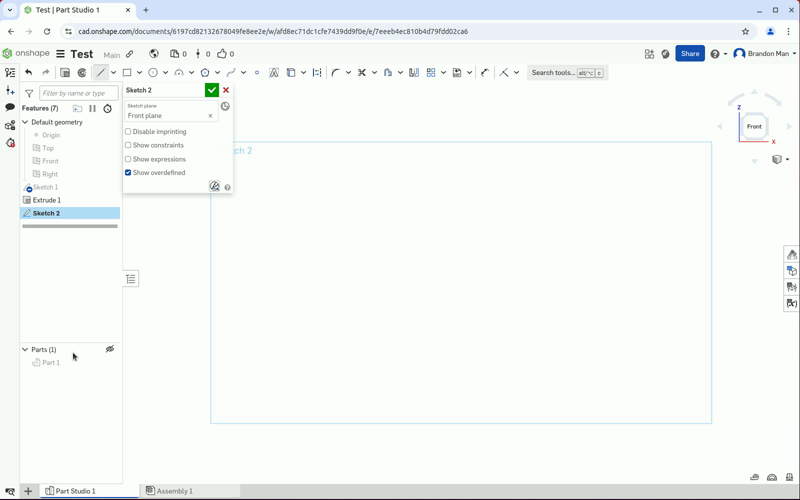
mouse_move(348, 249)
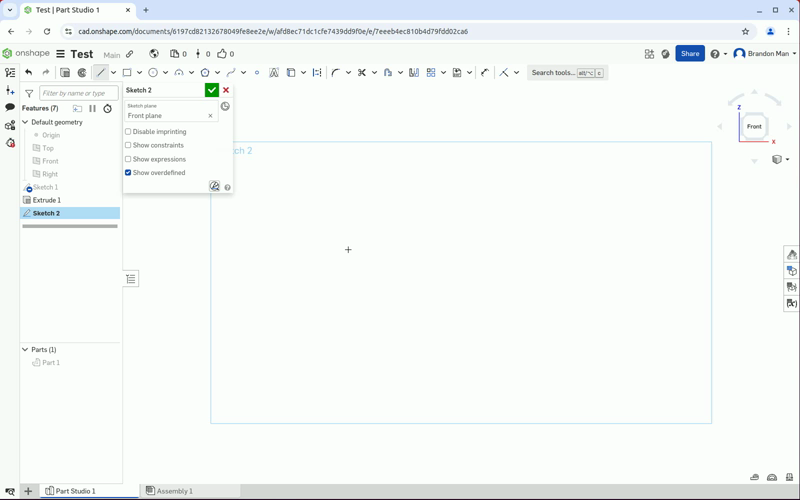
click(348, 249)
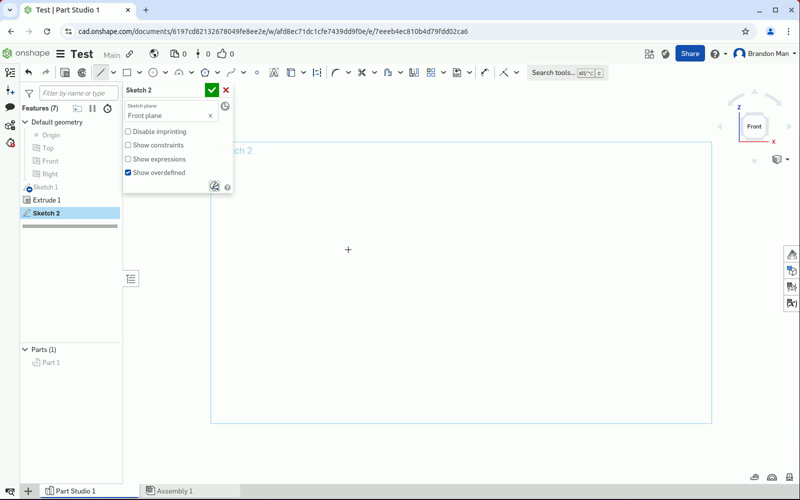
key_up(shift)
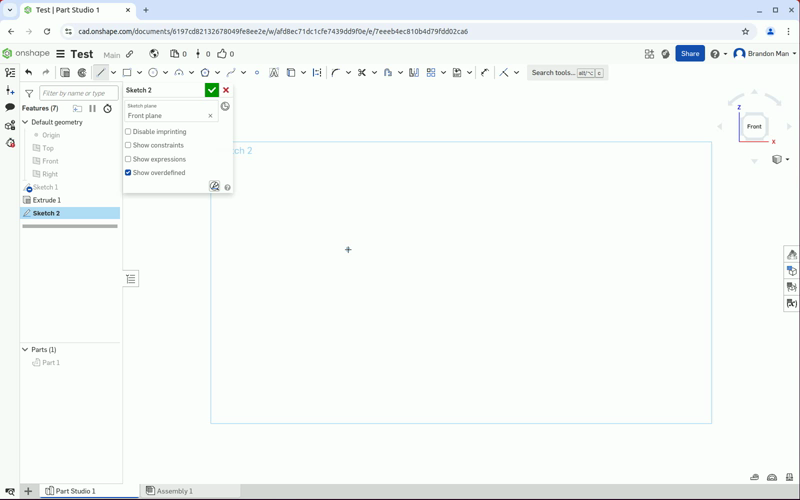
key_down(shift)
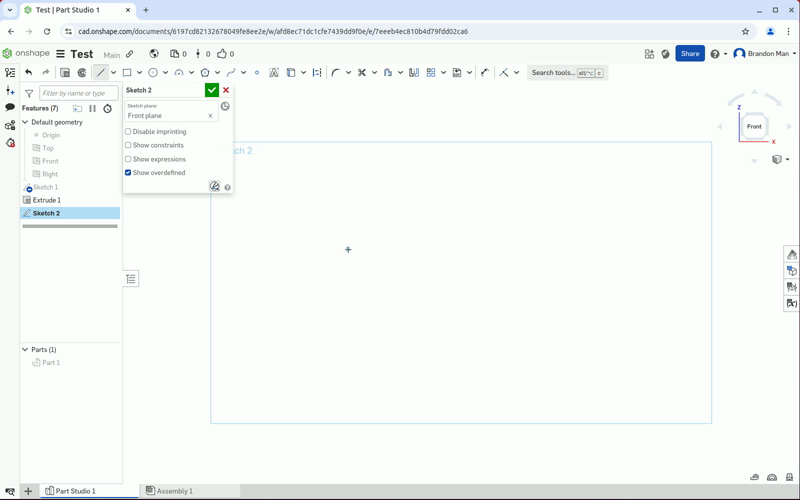
mouse_move(412, 249)
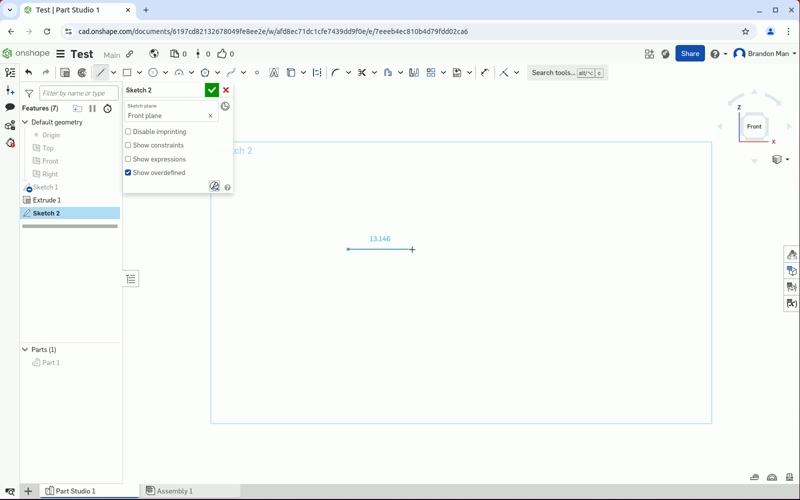
click(412, 249)
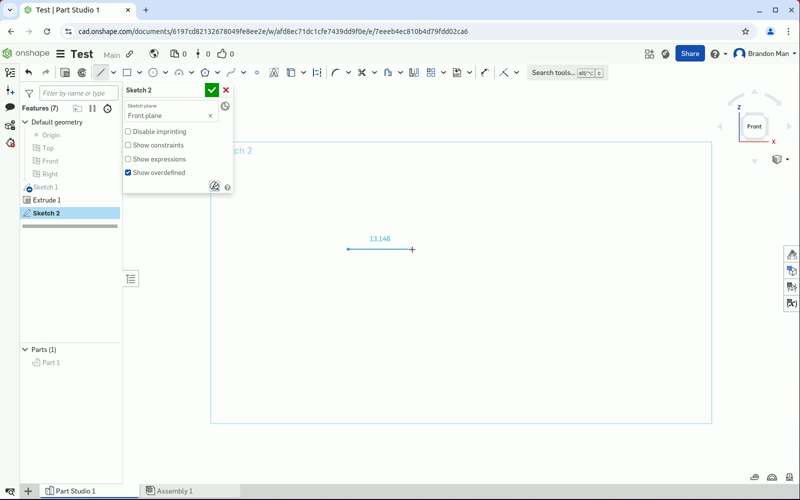
key_up(shift)
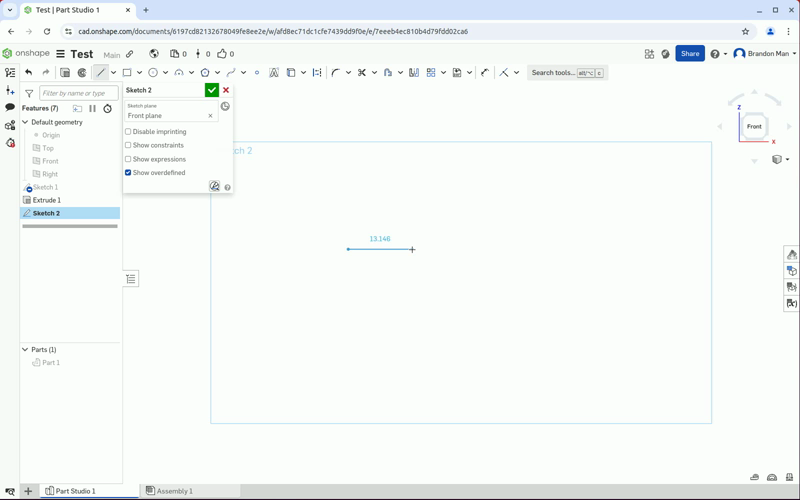
key_down(shift)
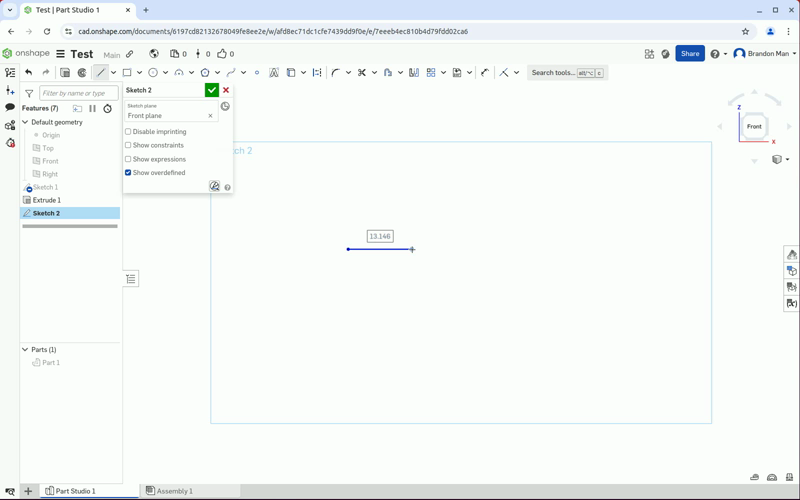
mouse_move(442, 249)
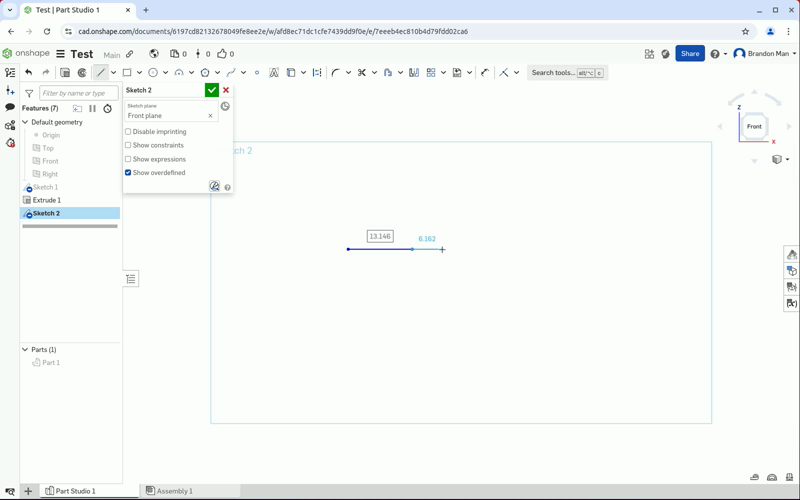
mouse_move(412, 227)
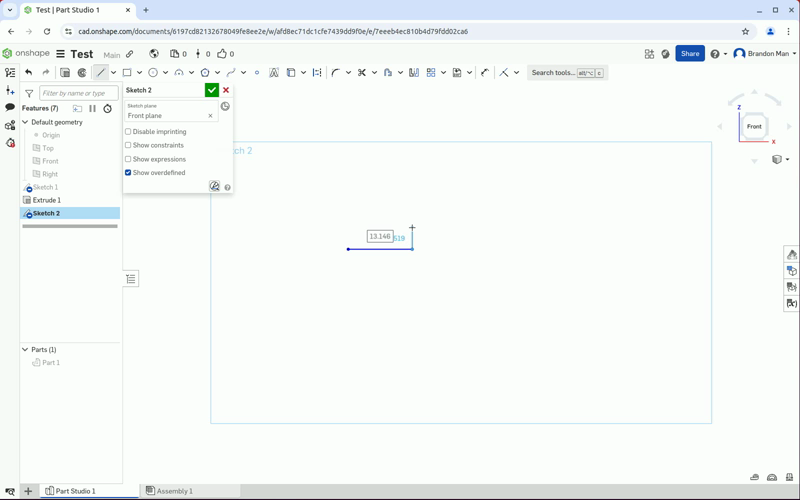
click(412, 227)
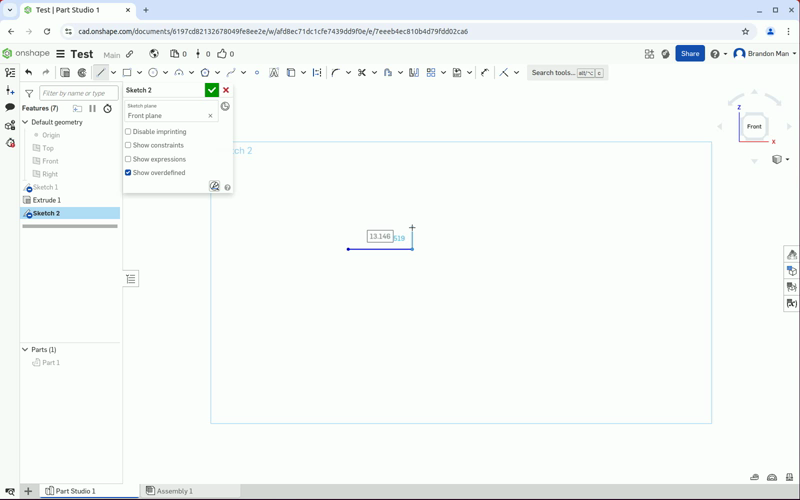
key_up(shift)
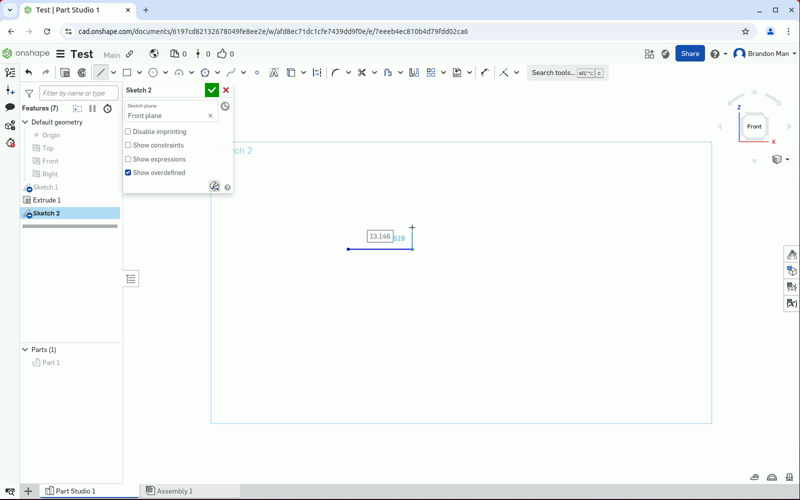
key_down(shift)
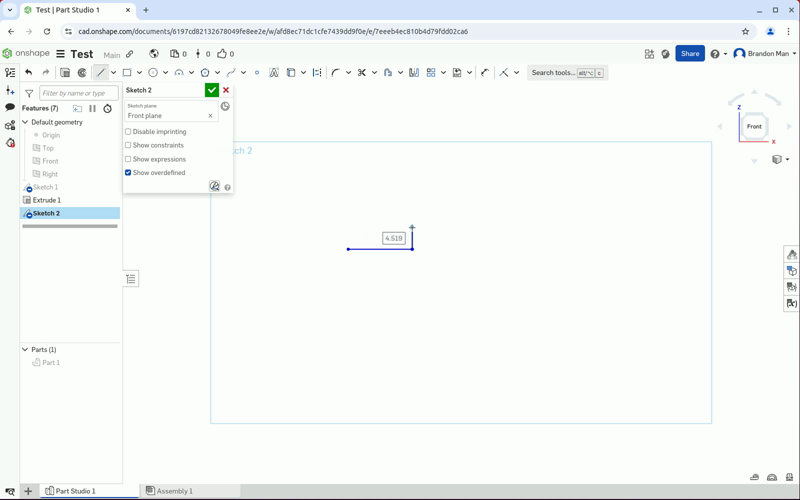
mouse_move(442, 227)
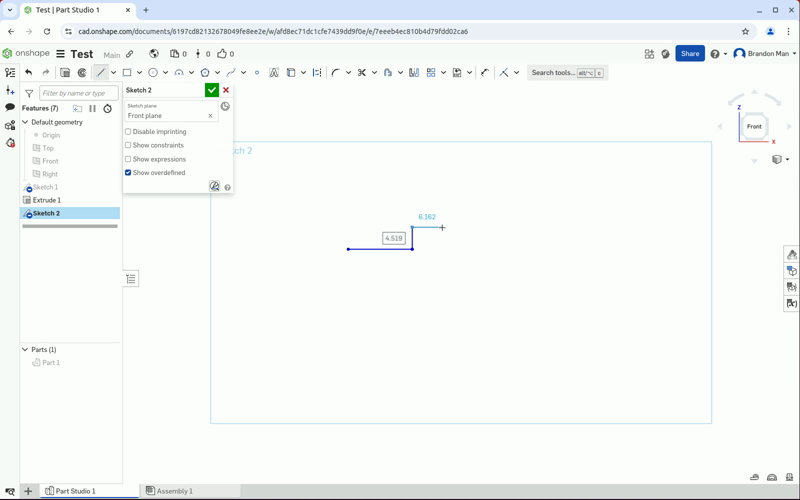
mouse_move(390, 227)
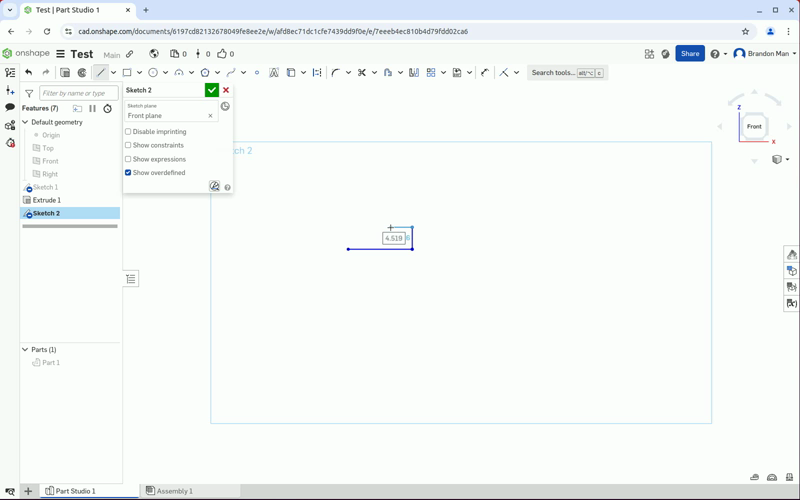
click(390, 227)
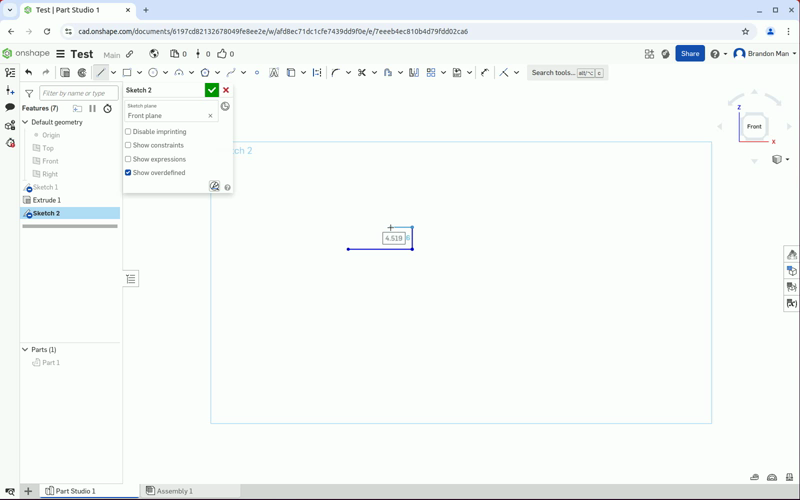
key_up(shift)
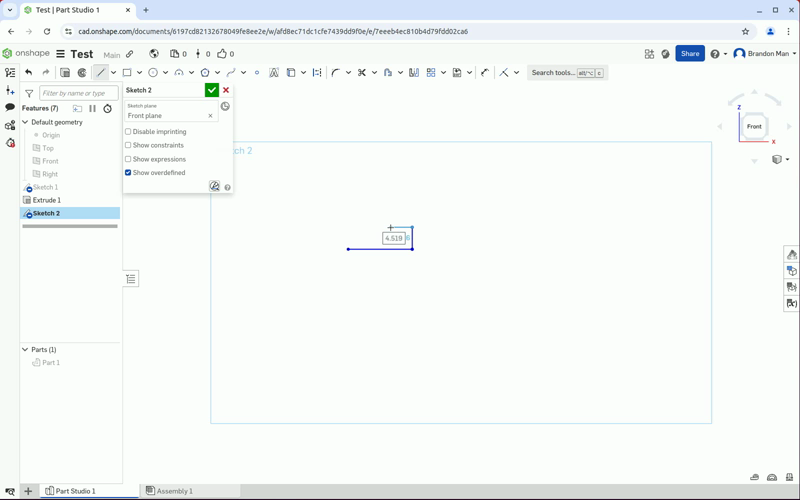
key_down(shift)
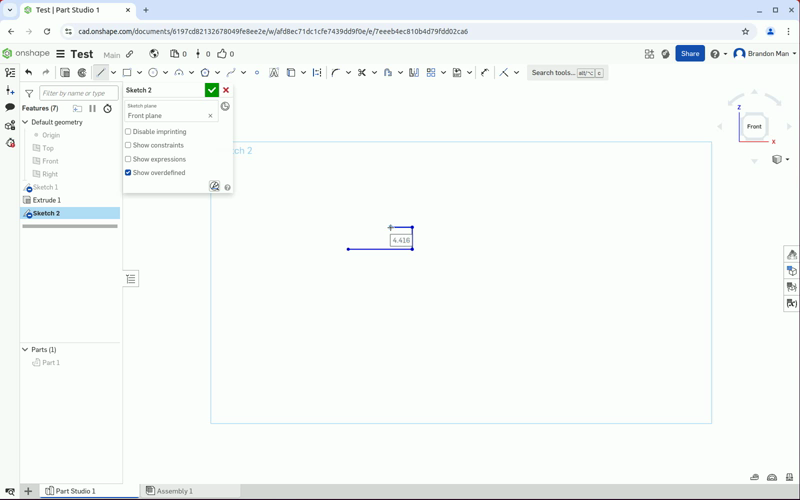
mouse_move(420, 227)
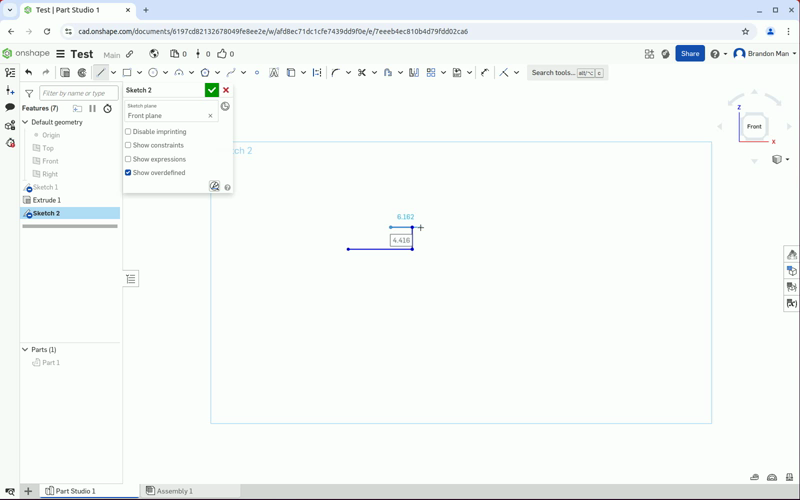
mouse_move(371, 185)
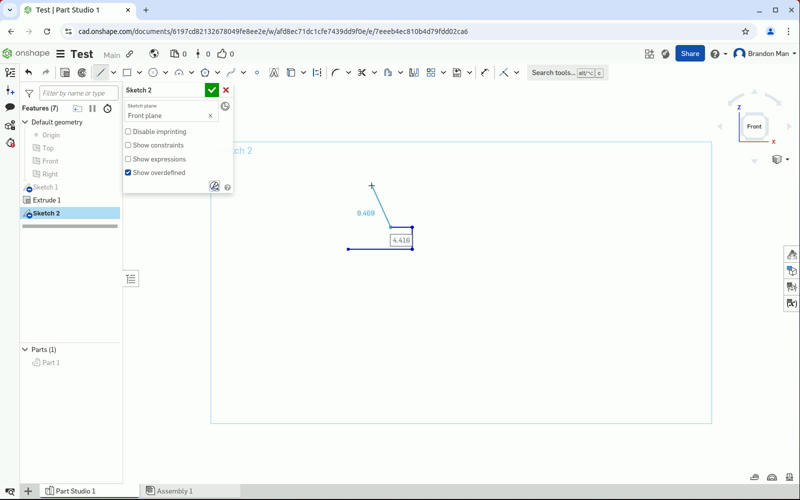
click(371, 185)
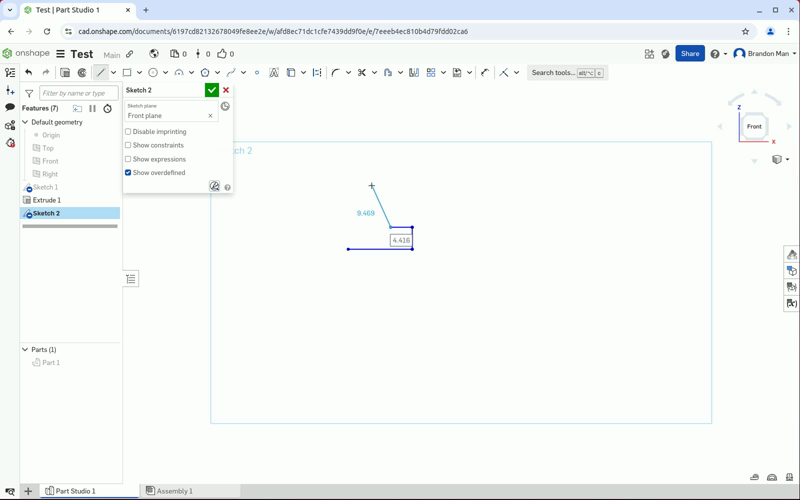
key_up(shift)
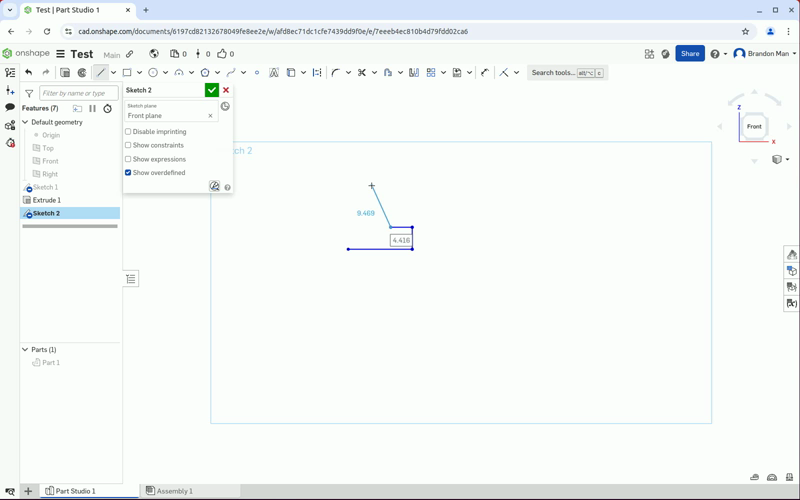
key_down(shift)
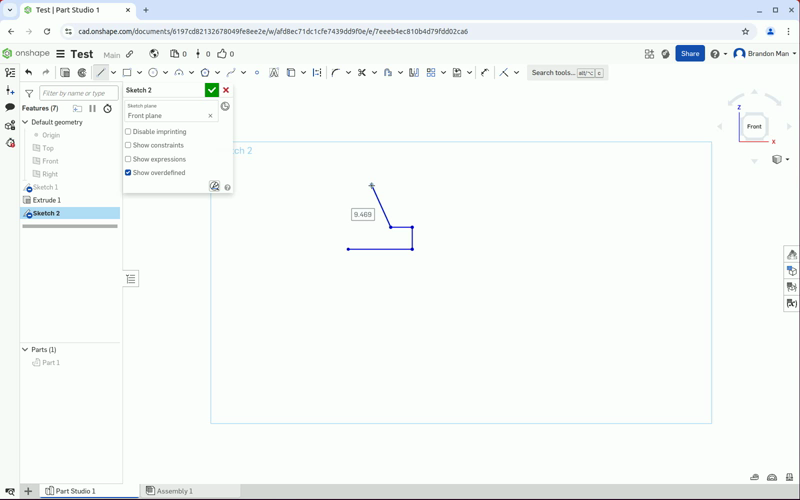
mouse_move(401, 185)
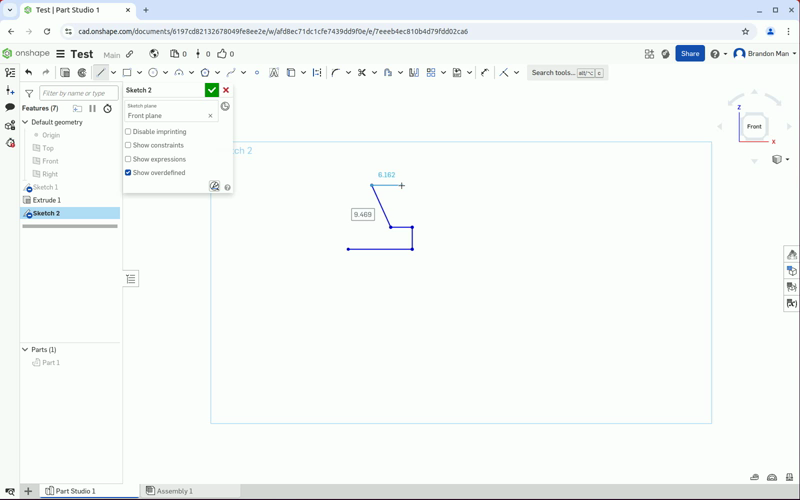
mouse_move(348, 185)
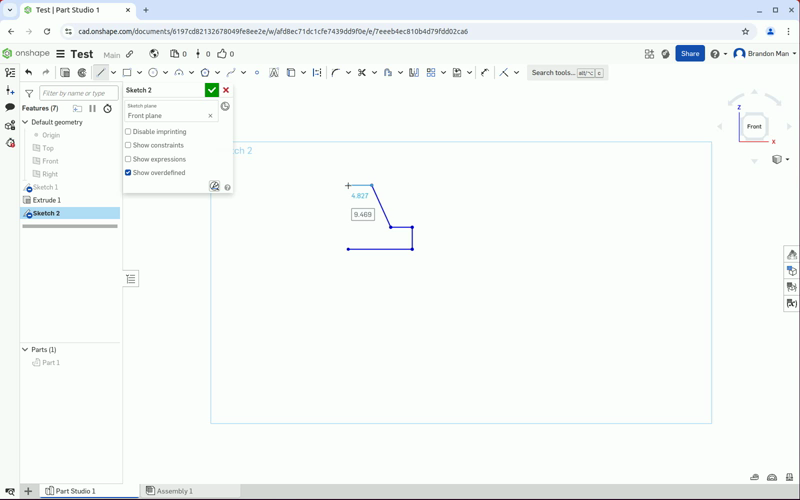
click(348, 185)
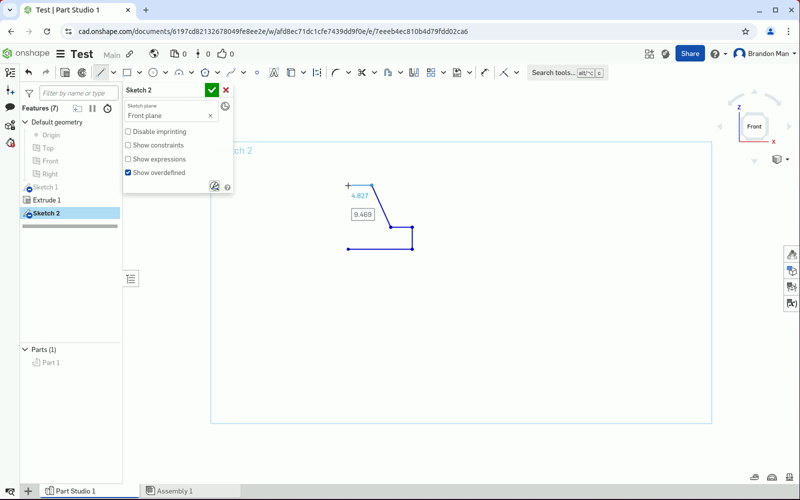
key_up(shift)
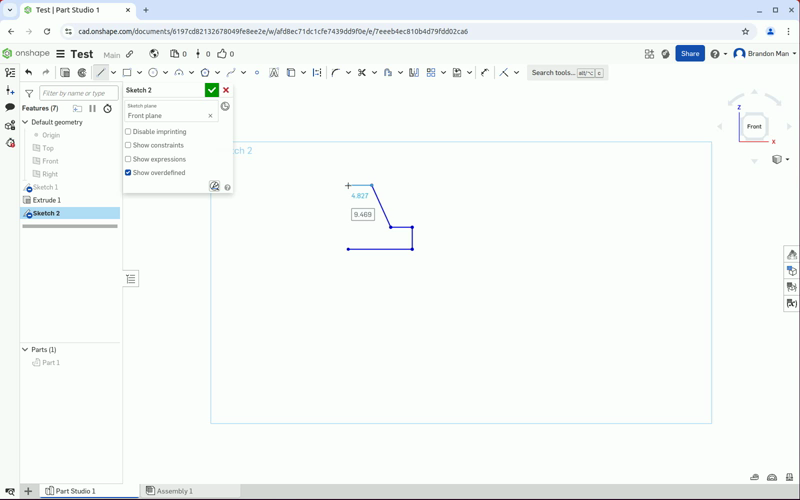
key_down(shift)
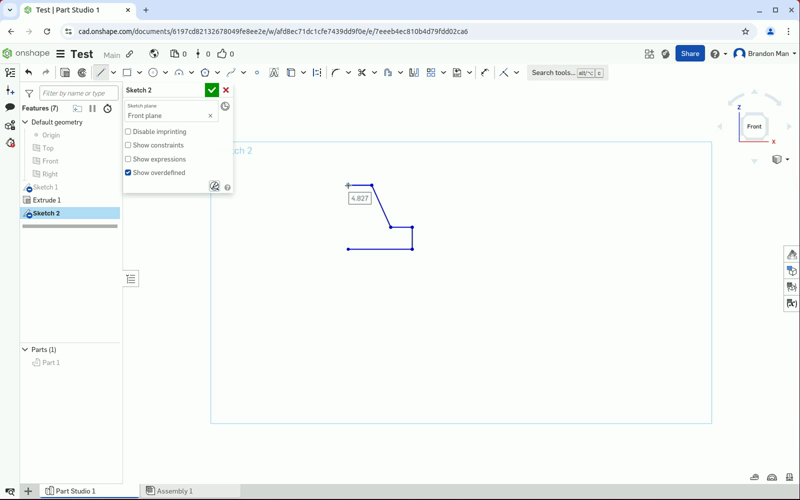
mouse_move(348, 249)
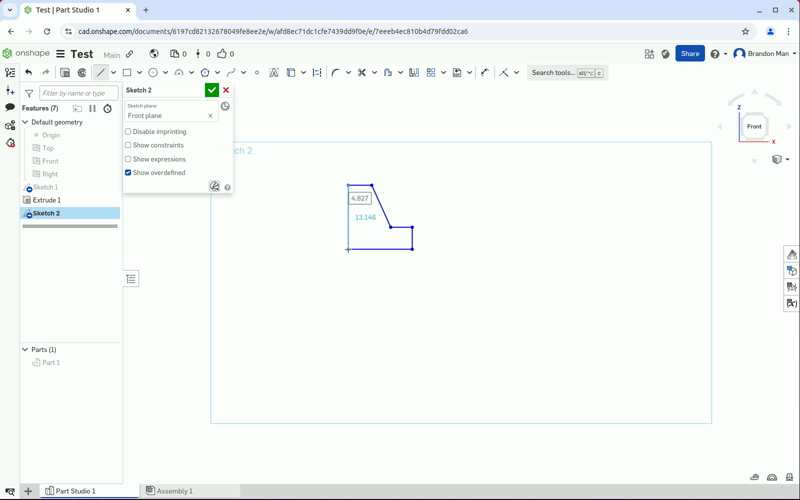
key_up(shift)
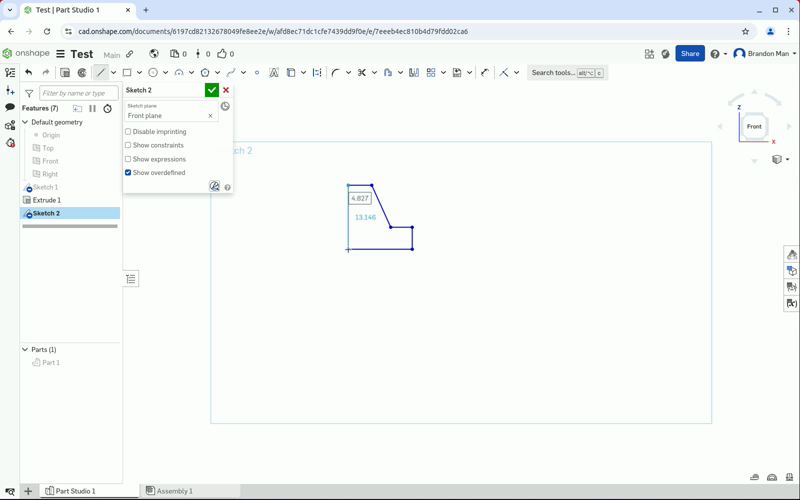
click(348, 249)
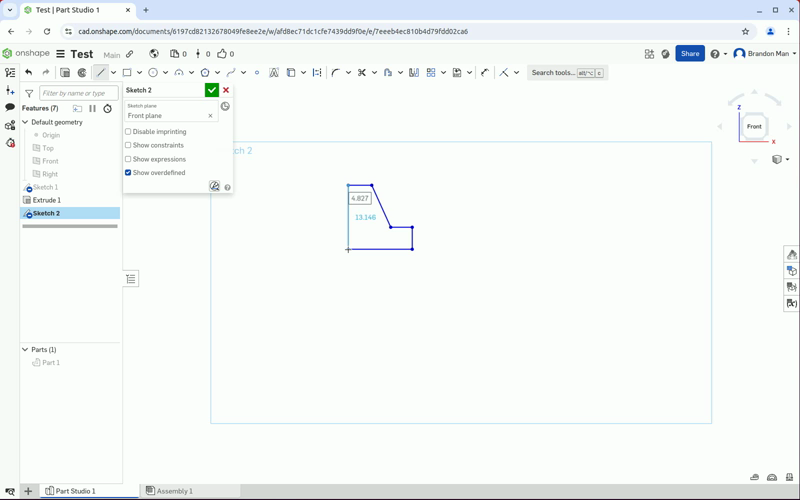
key(esc)
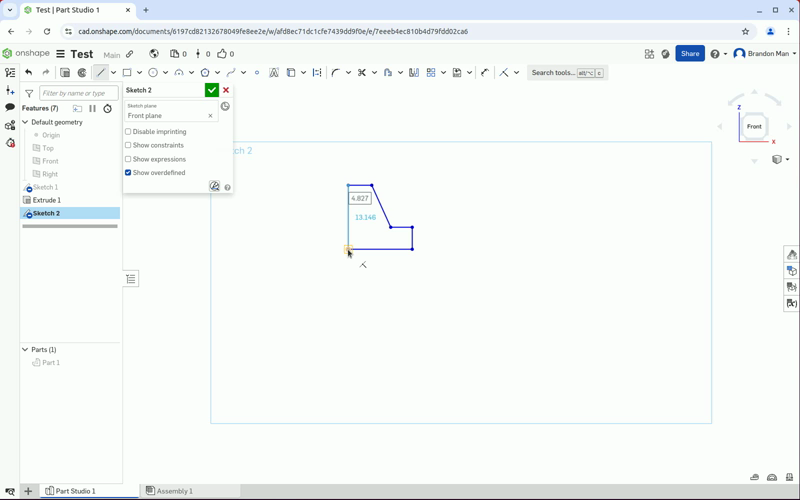
mouse_move(357, 199)
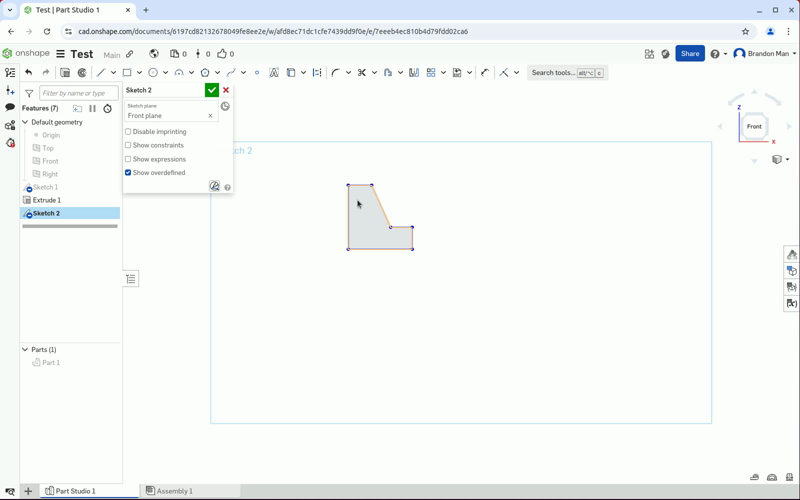
click(357, 199)
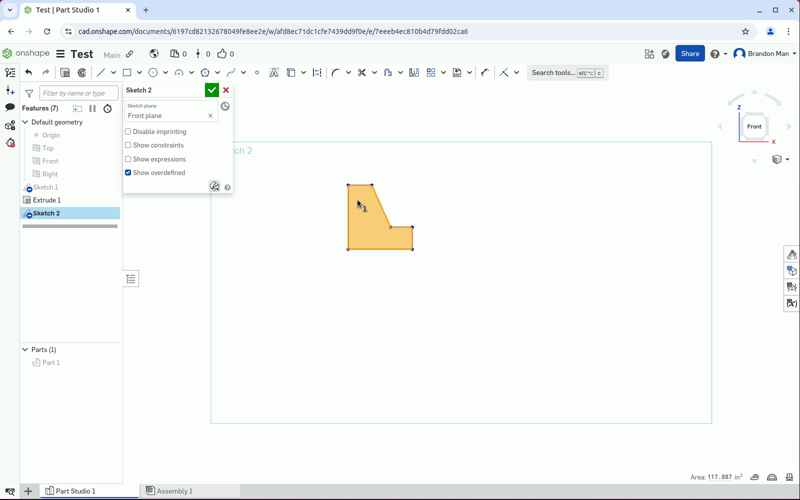
mouse_move(73, 352)
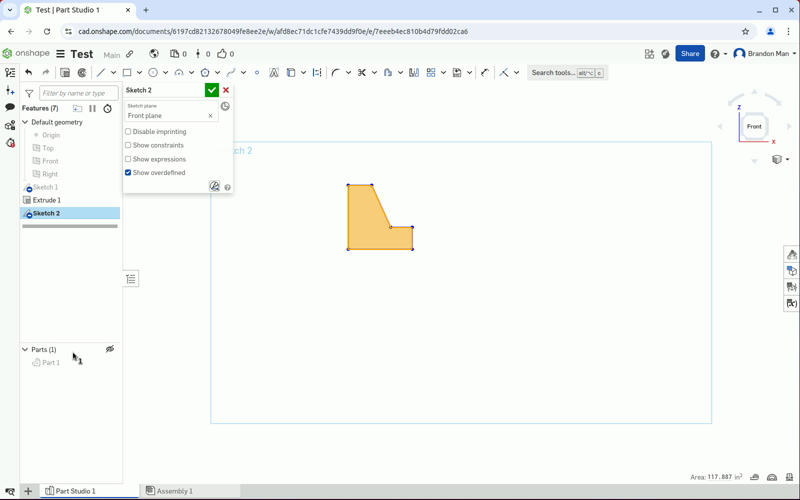
key(shift+y)
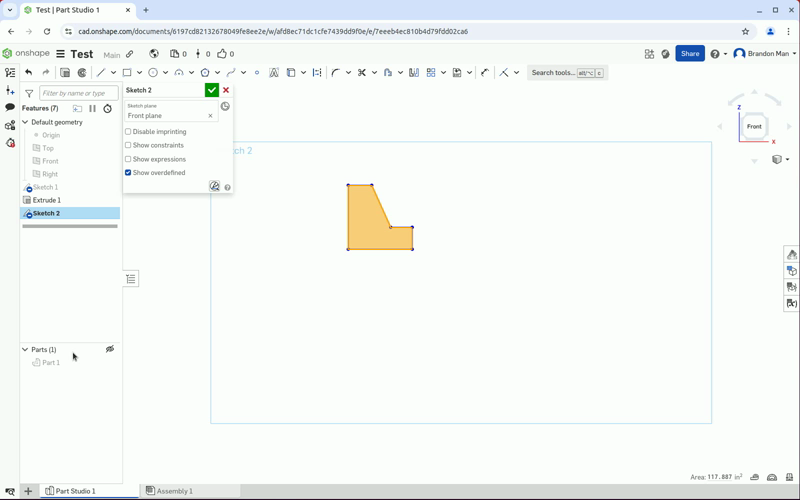
key(shift+e)
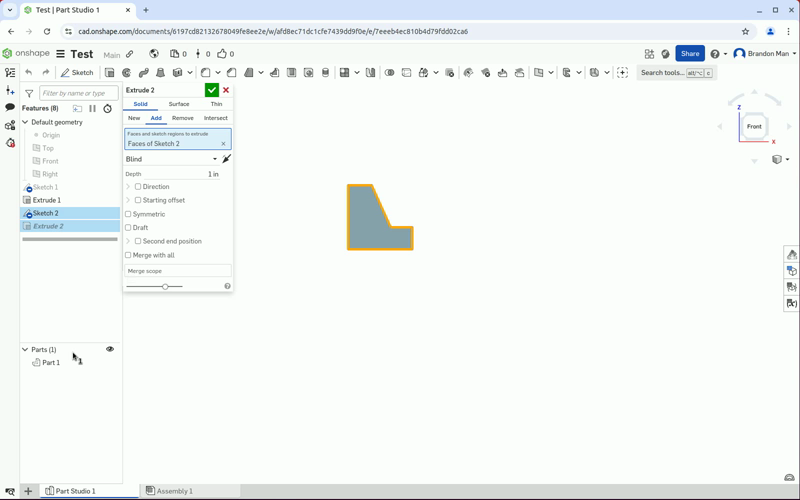
mouse_move(143, 106)
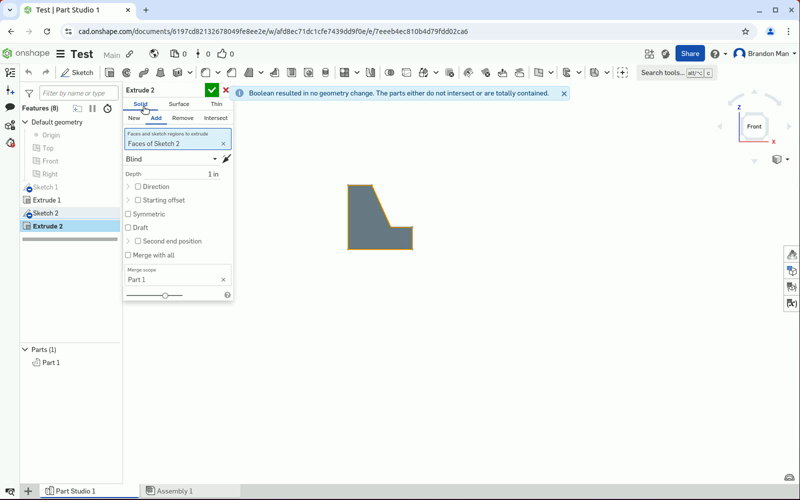
click(143, 106)
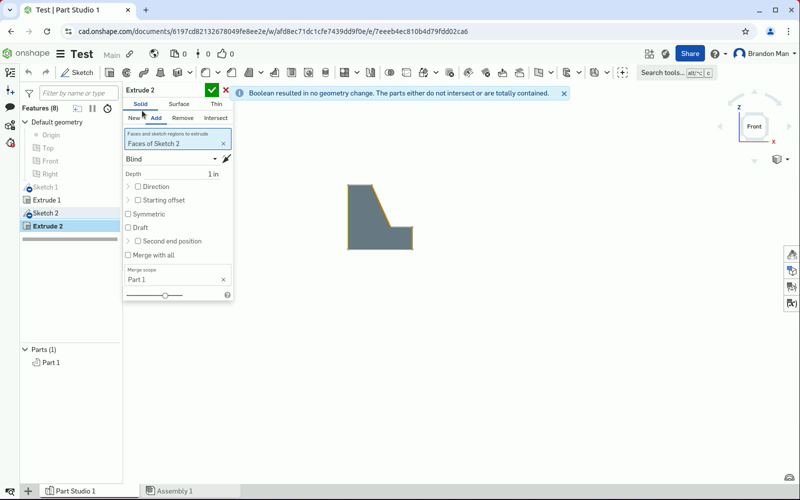
mouse_move(137, 120)
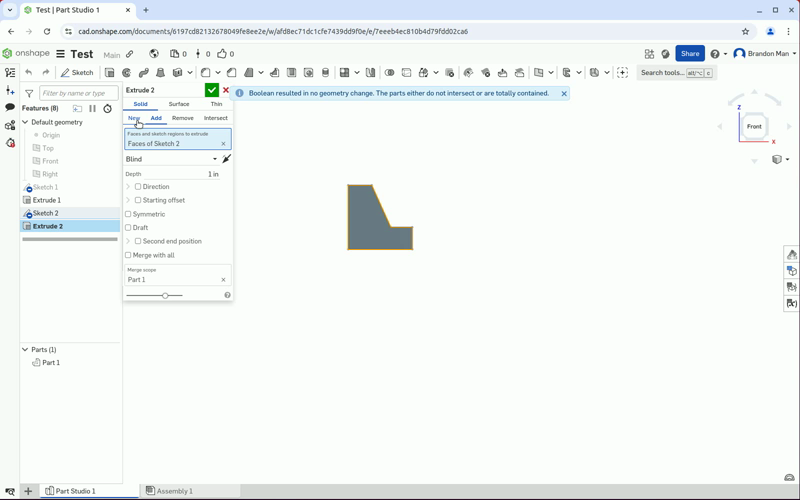
click(137, 120)
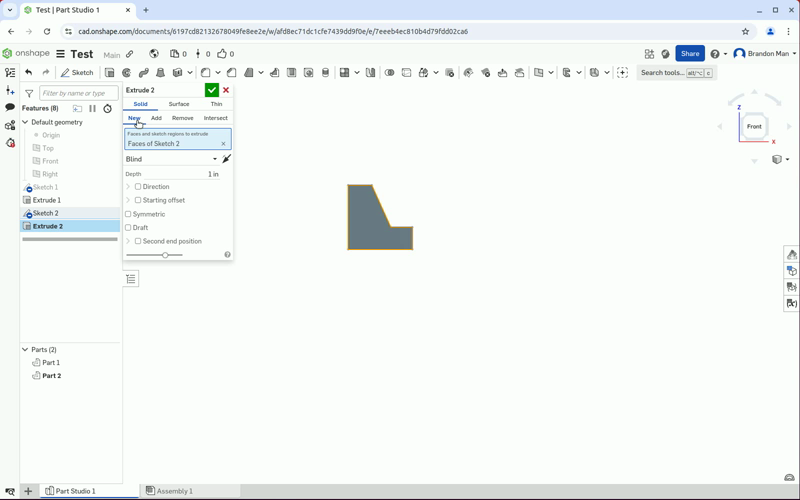
key(tab, 4)
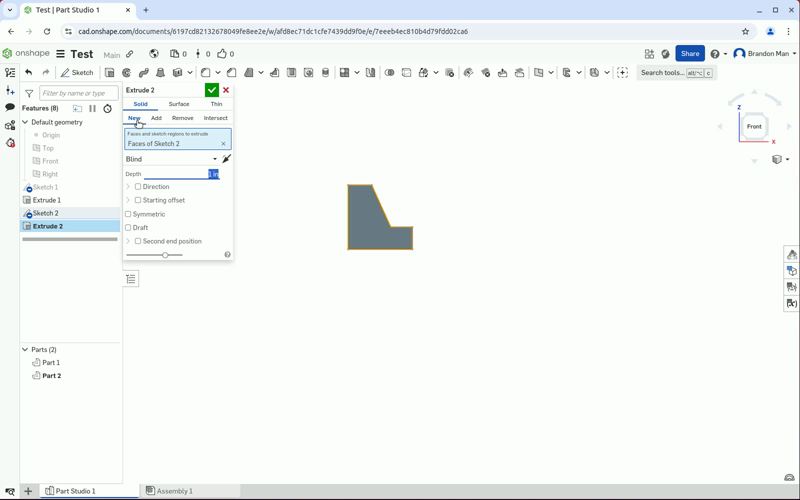
text(8.666)
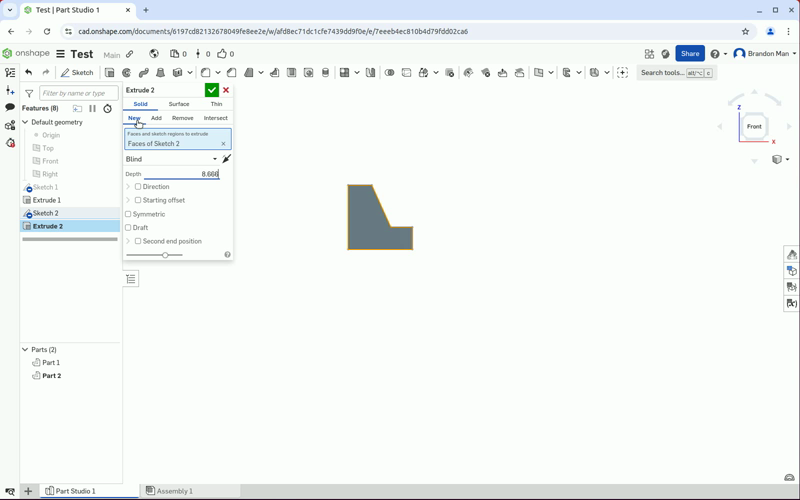
key(enter)
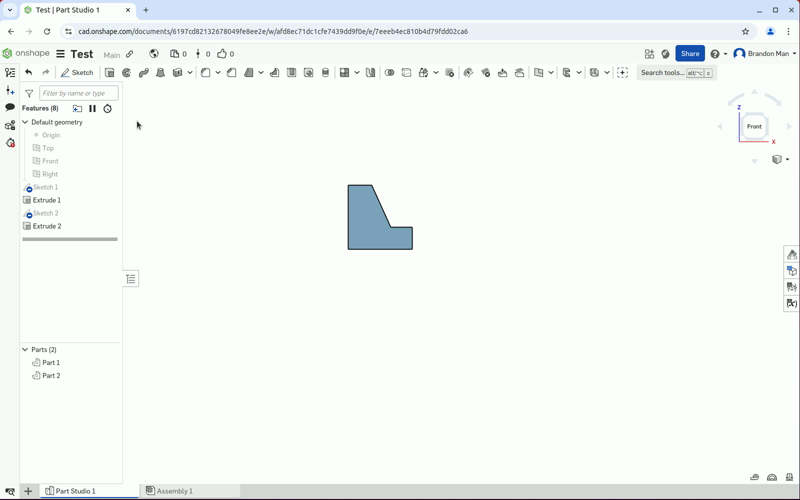
key(shift+h)
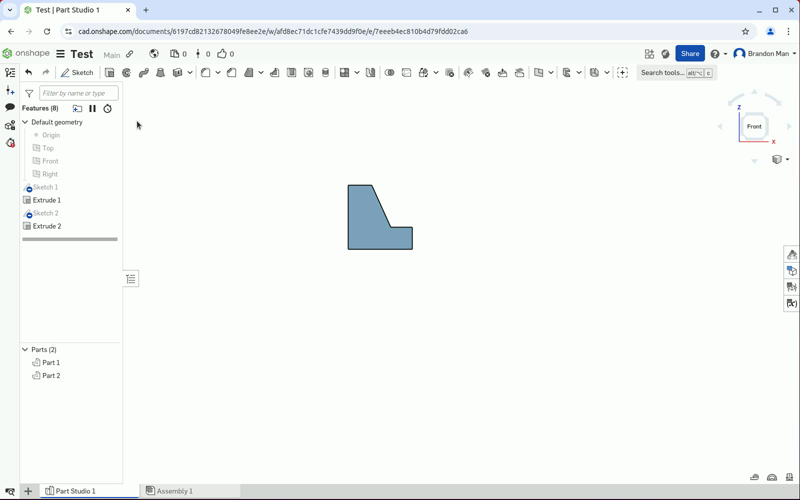
key(shift+h)
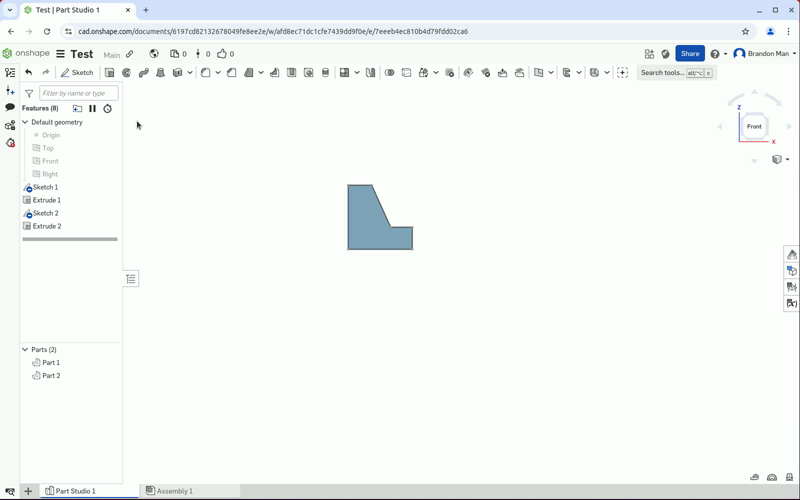
key(shift+7)
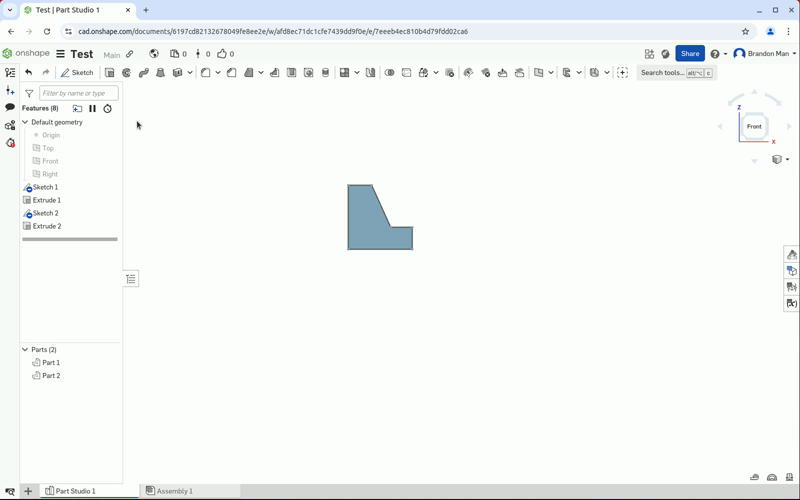
key(left, 2)
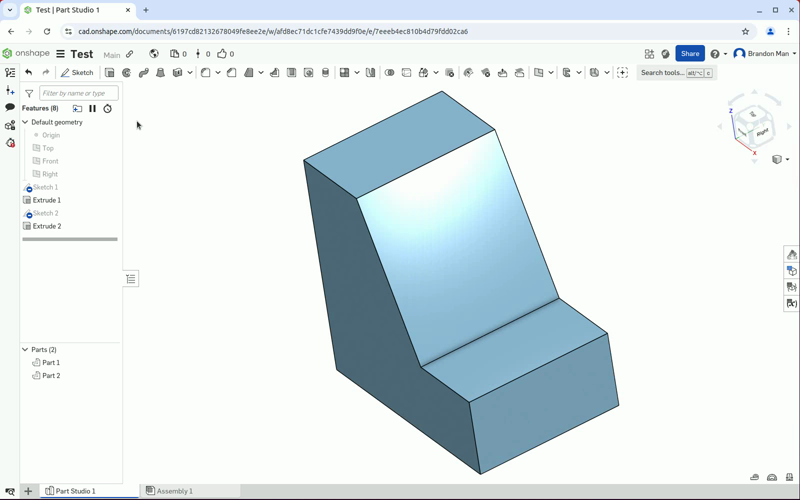
key(down, 2)
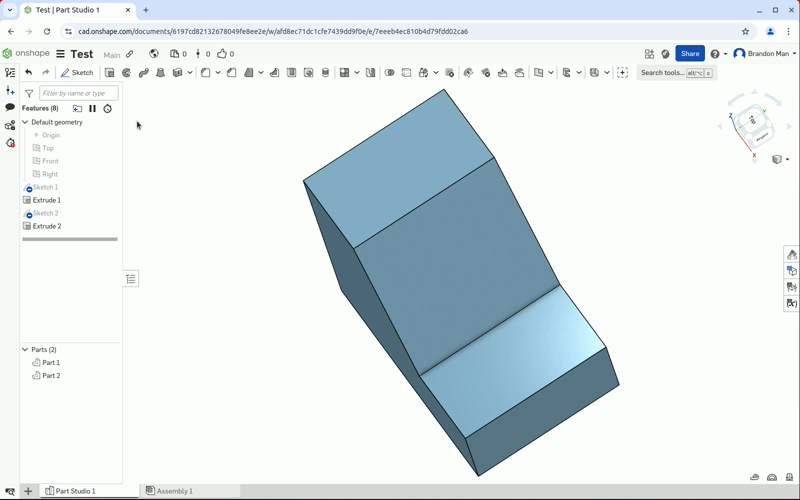
key(up, 2)
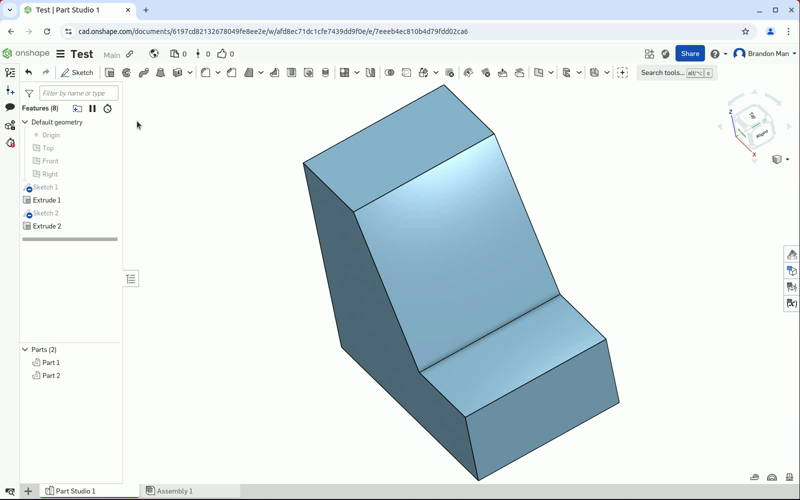
key(right, 2)
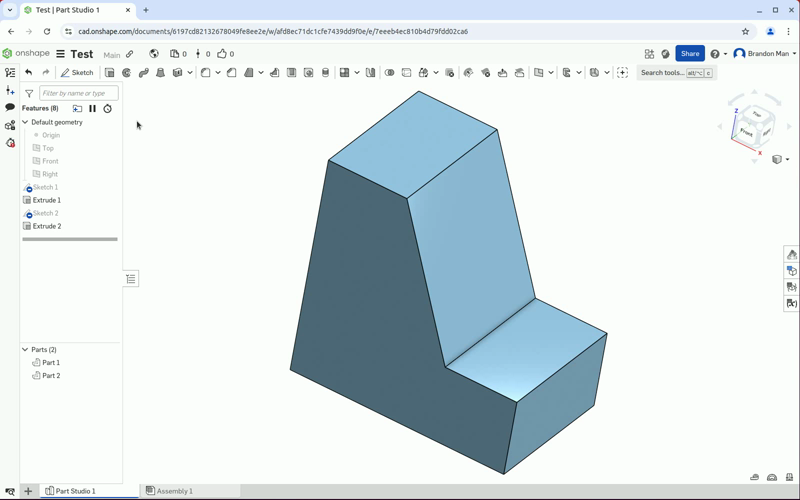
mouse_move(73, 189)
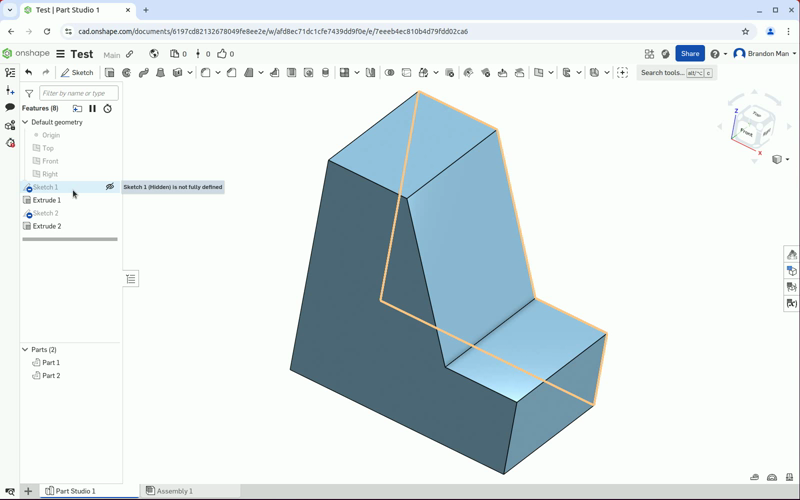
click(73, 189)